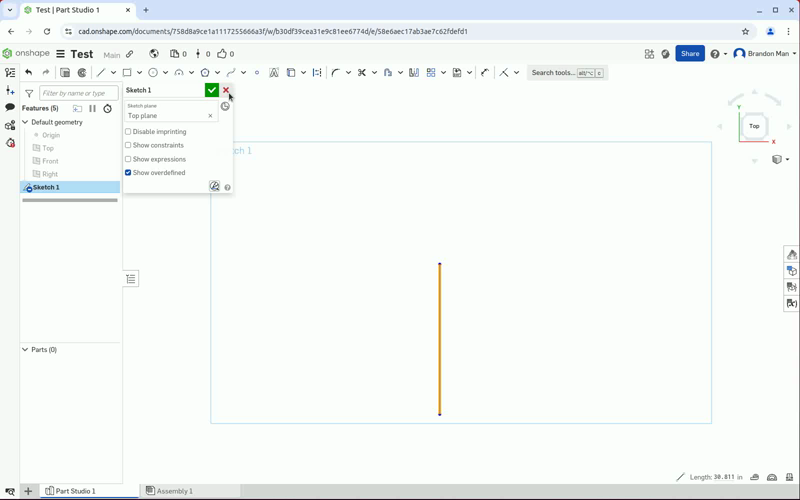
key(shift+h)
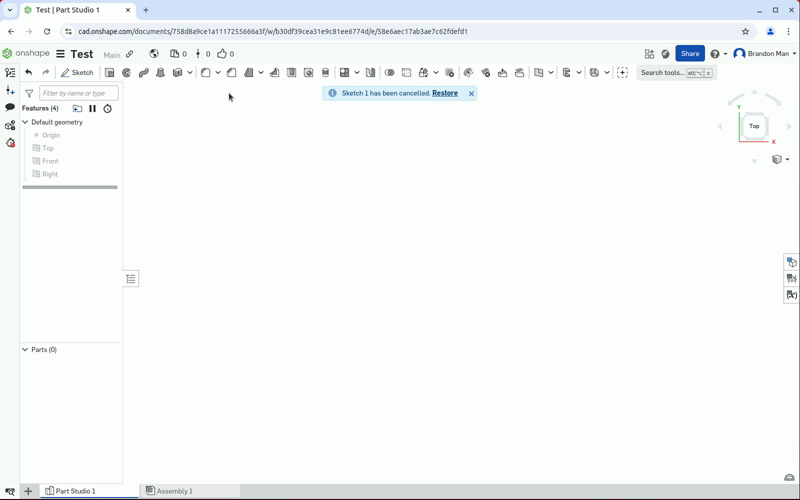
mouse_move(73, 352)
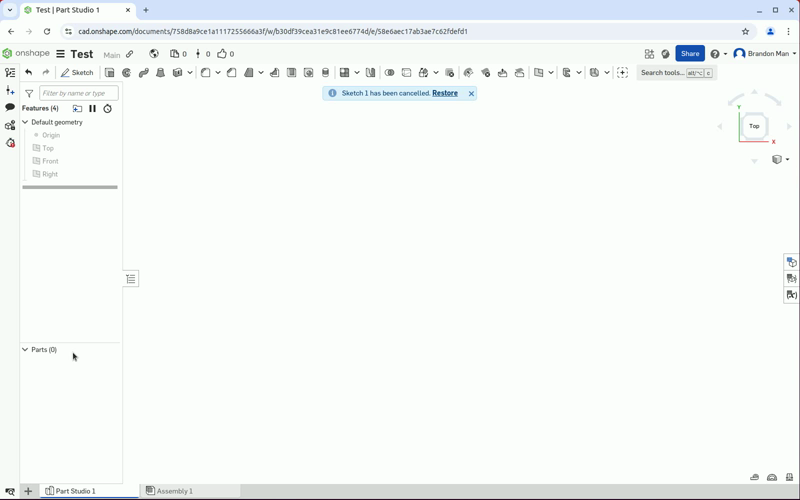
key(y)
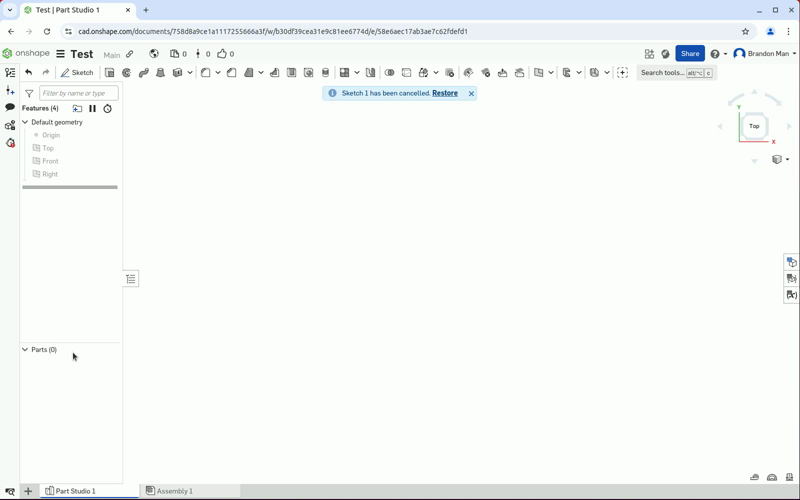
key(shift+p)
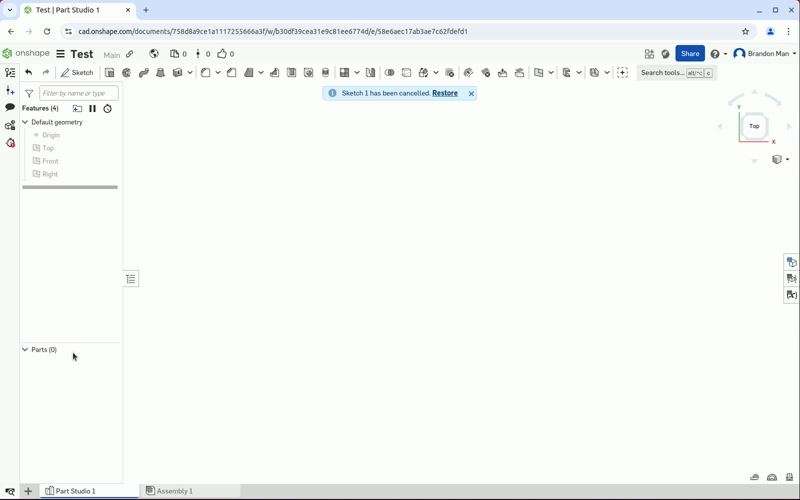
key(space)
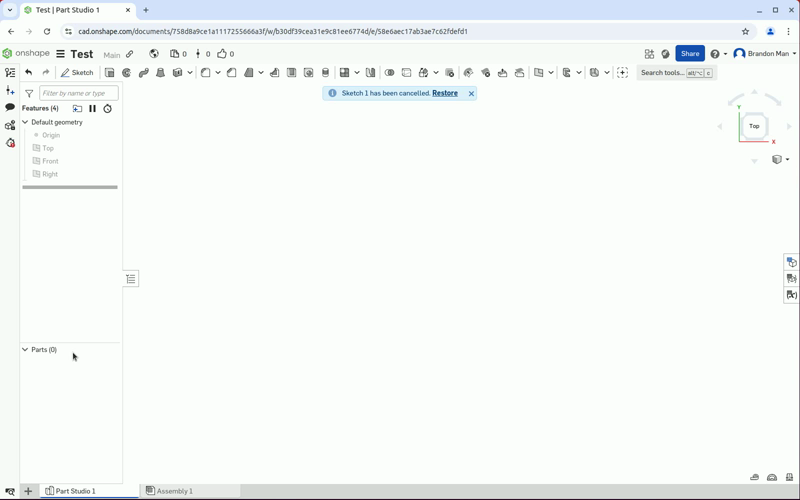
key_down(shift)
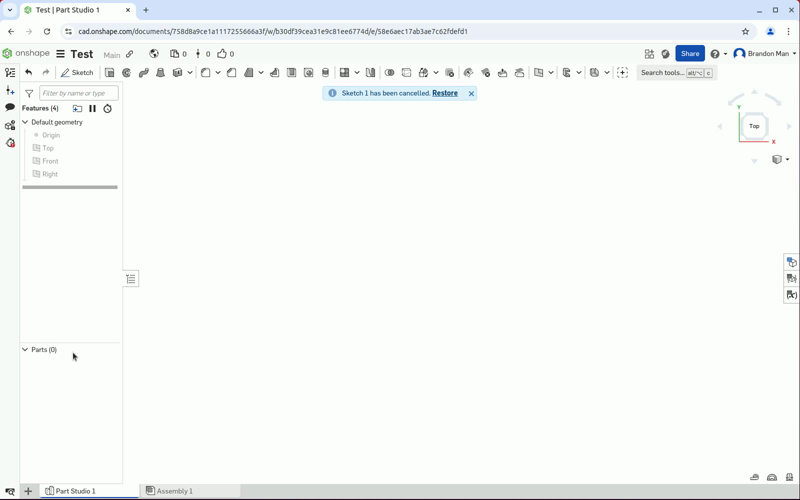
key(up)
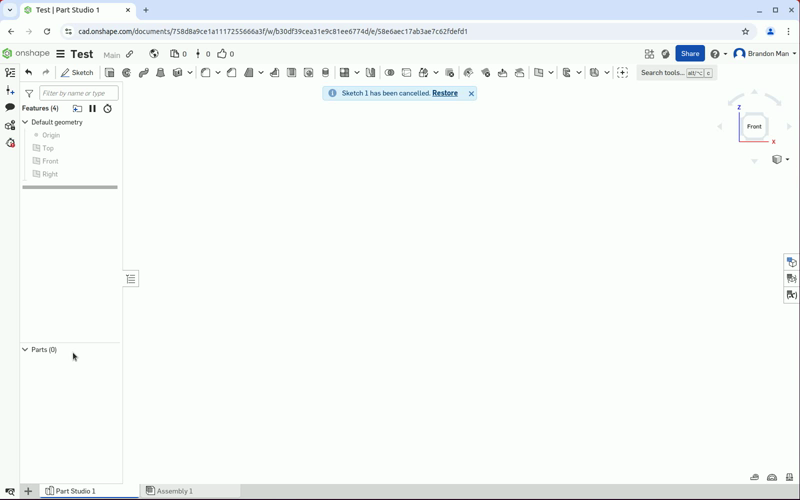
key_up(shift)
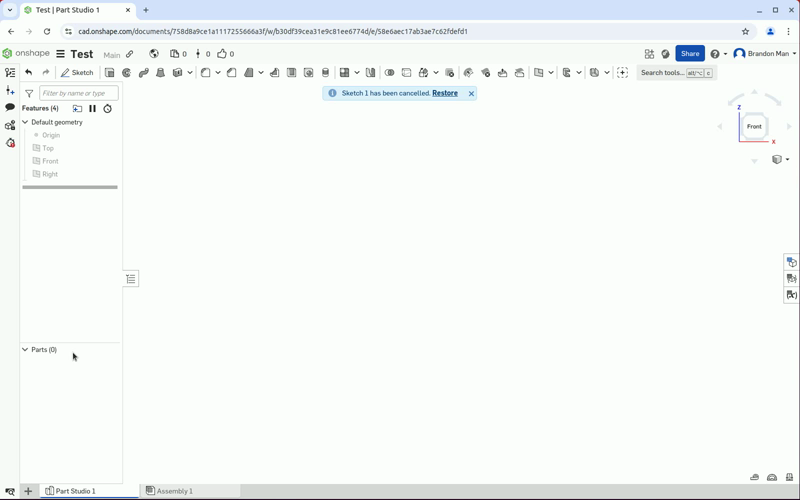
mouse_move(73, 352)
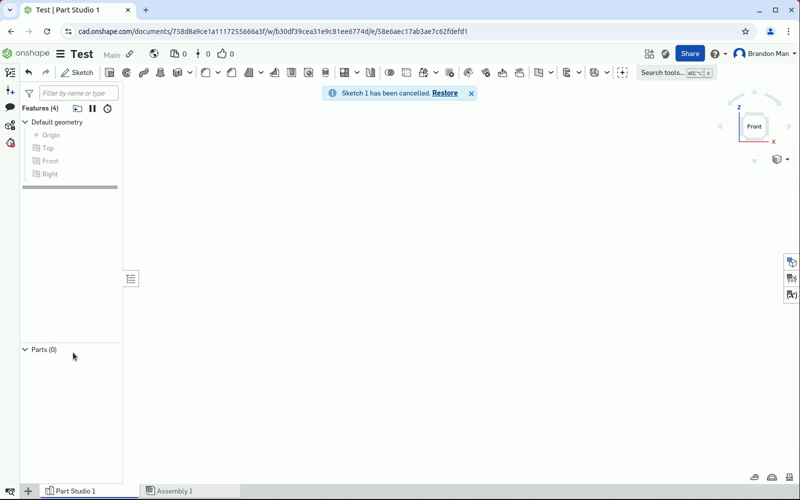
key(shift+y)
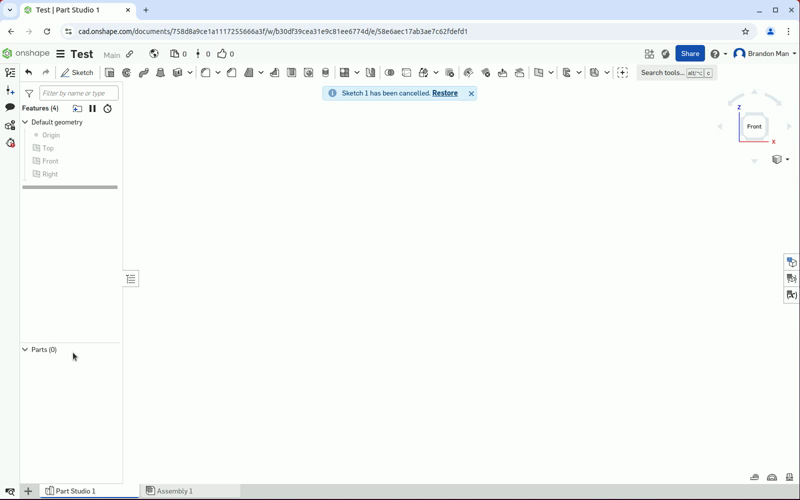
key(shift+s)
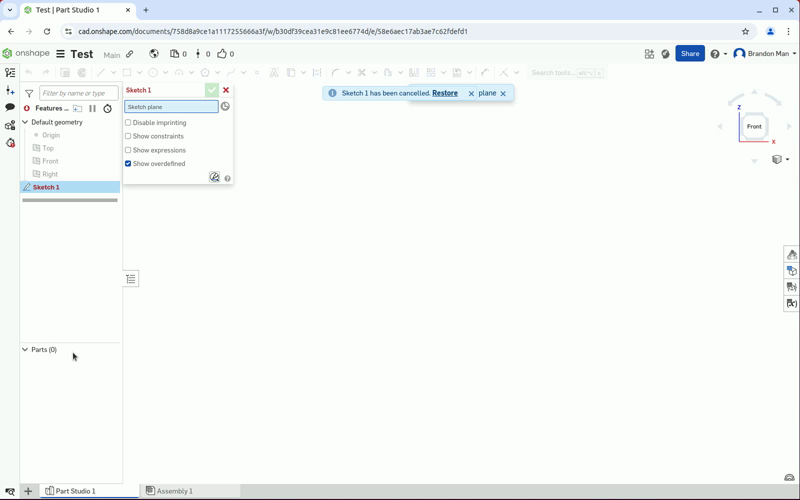
mouse_move(73, 163)
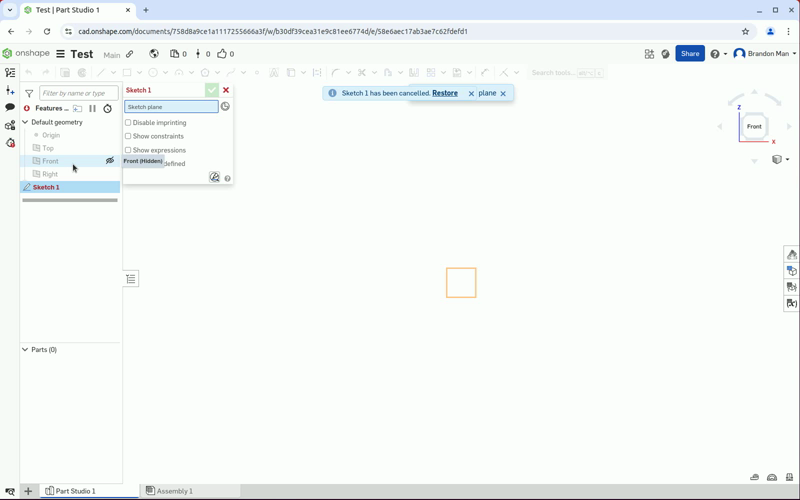
click(73, 163)
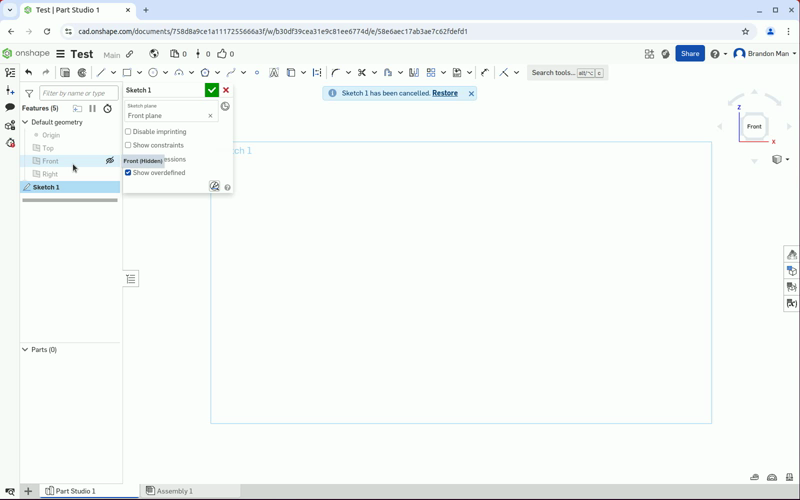
mouse_move(73, 352)
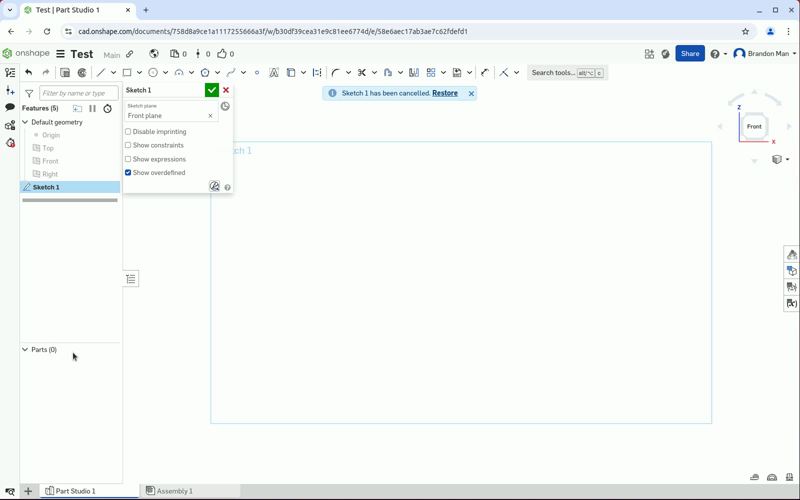
key(y)
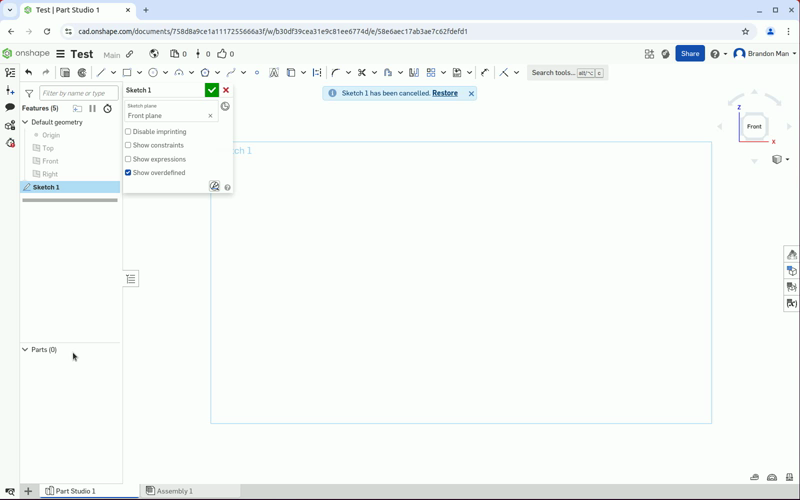
key(l)
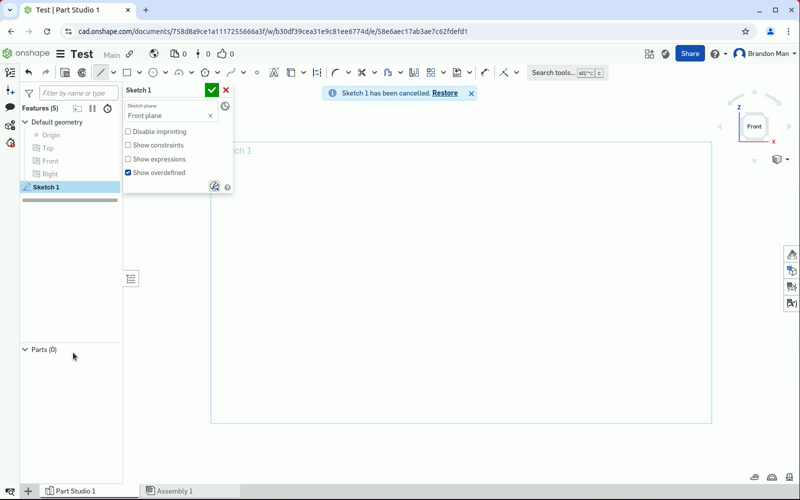
key_down(shift)
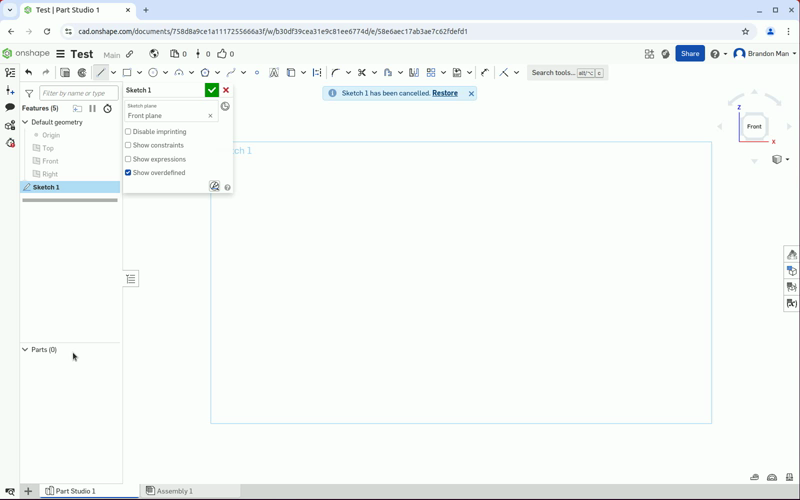
mouse_move(348, 282)
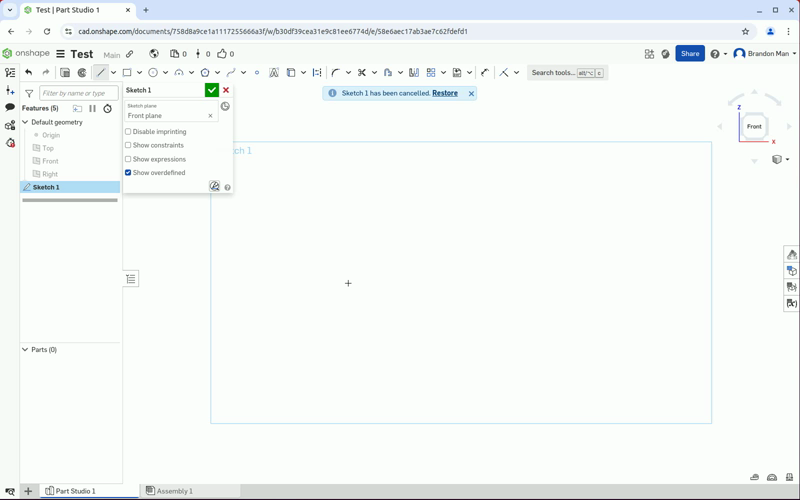
click(348, 282)
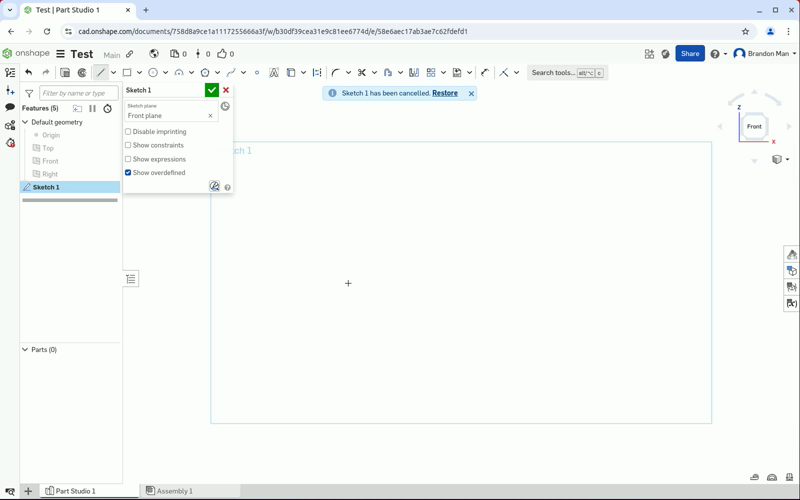
key_up(shift)
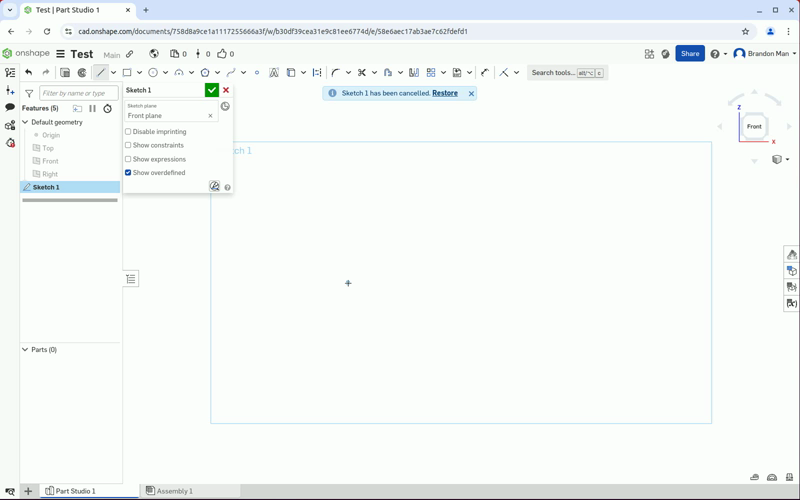
key_down(shift)
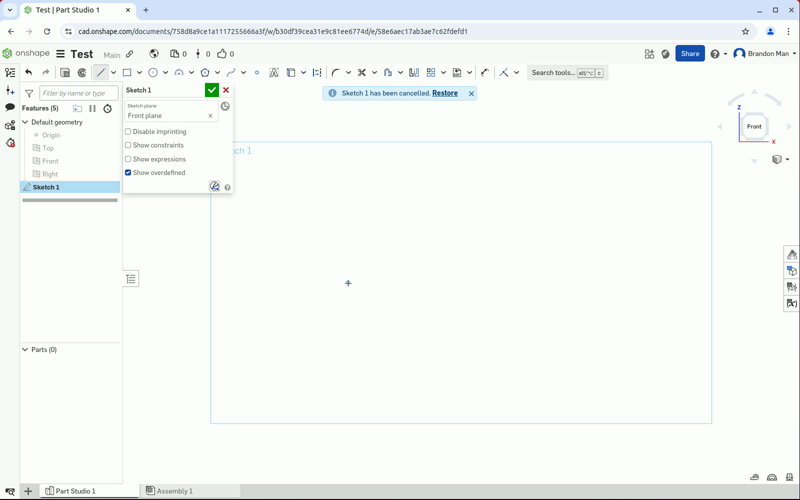
mouse_move(460, 282)
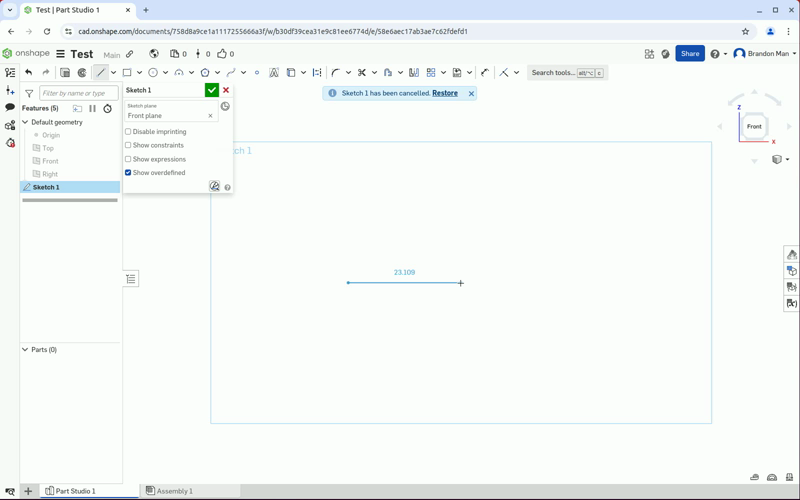
click(460, 282)
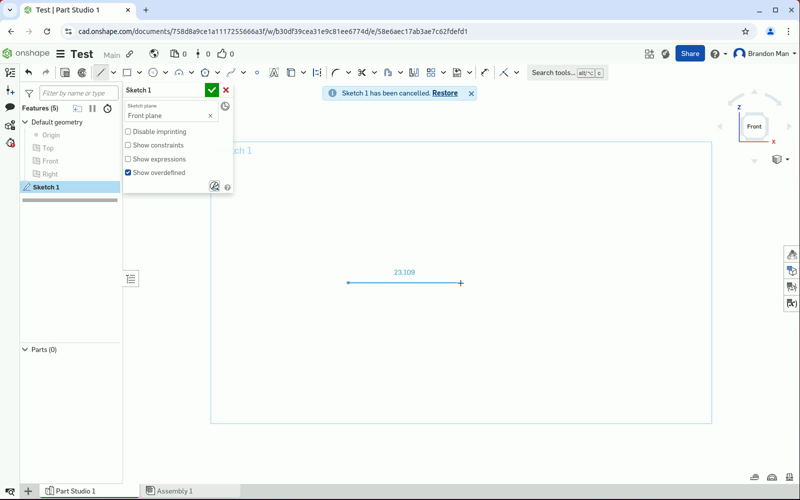
key_up(shift)
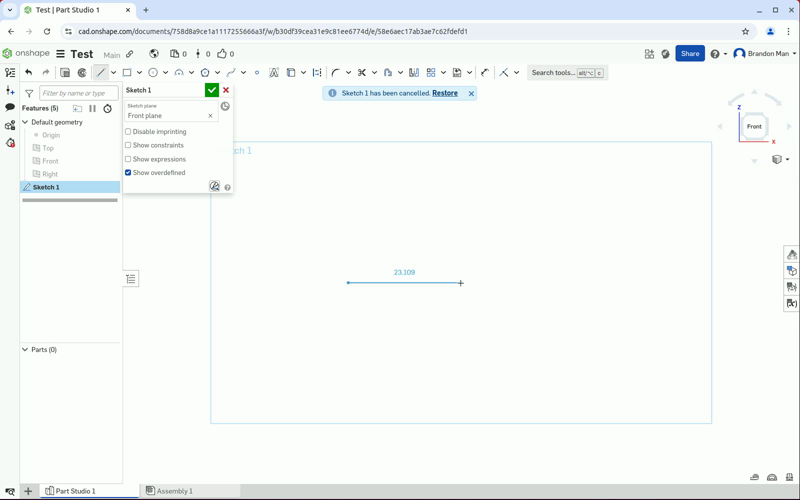
key_down(shift)
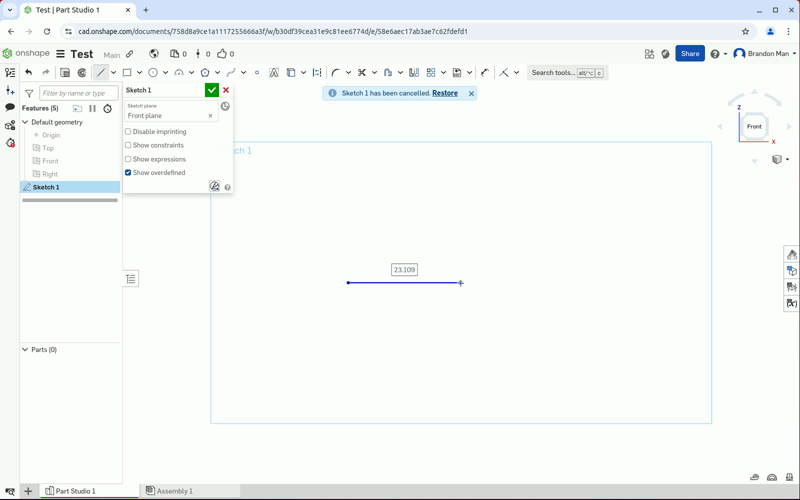
mouse_move(460, 170)
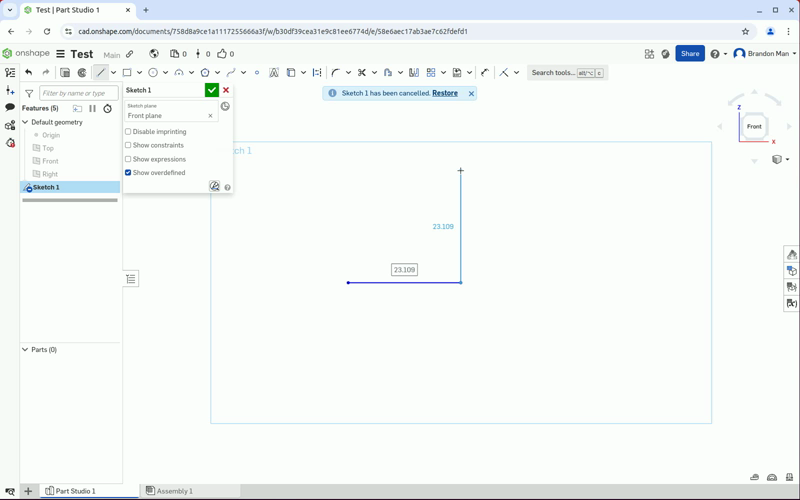
click(460, 170)
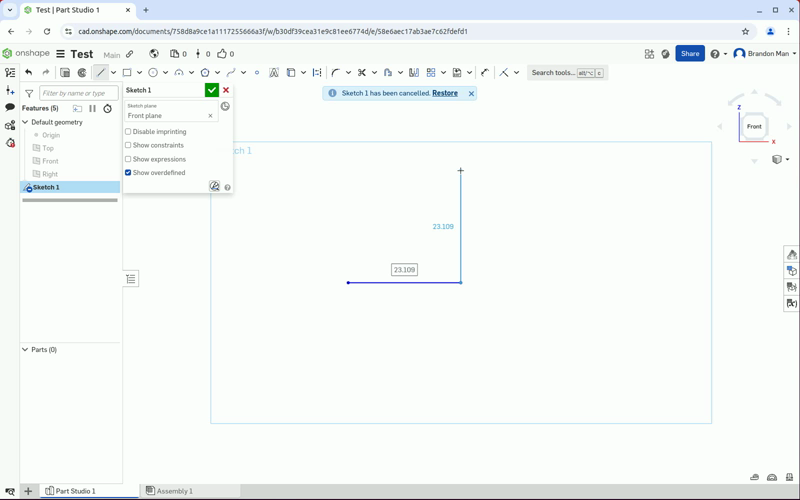
key_up(shift)
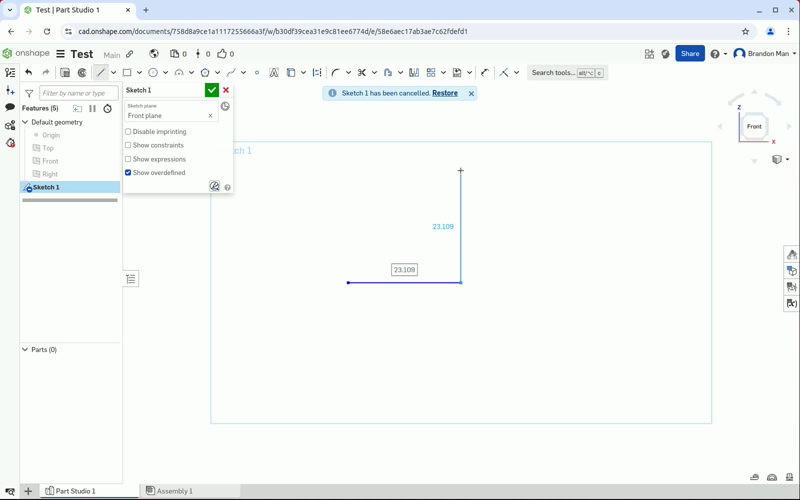
key_down(shift)
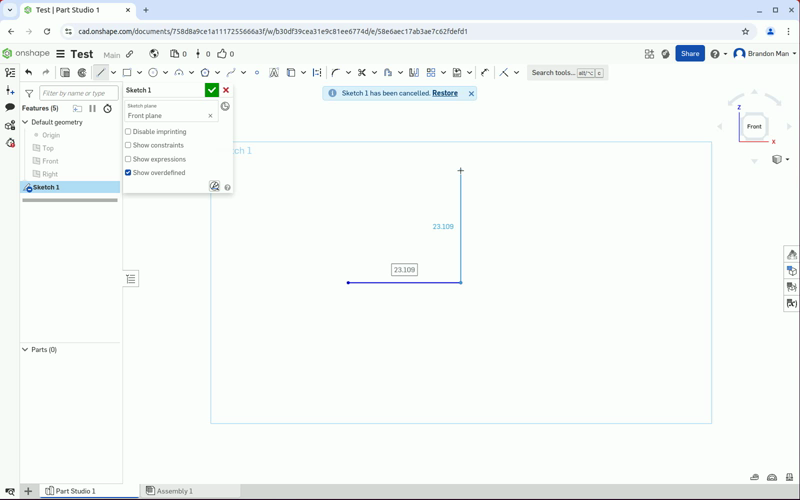
mouse_move(348, 170)
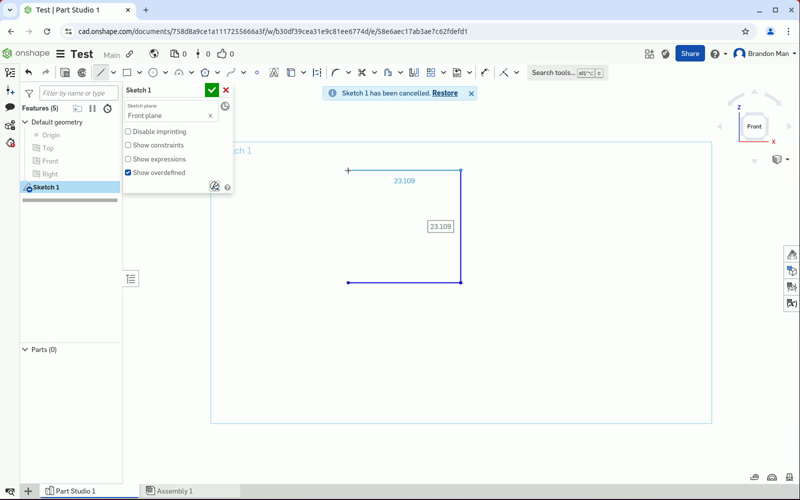
click(348, 170)
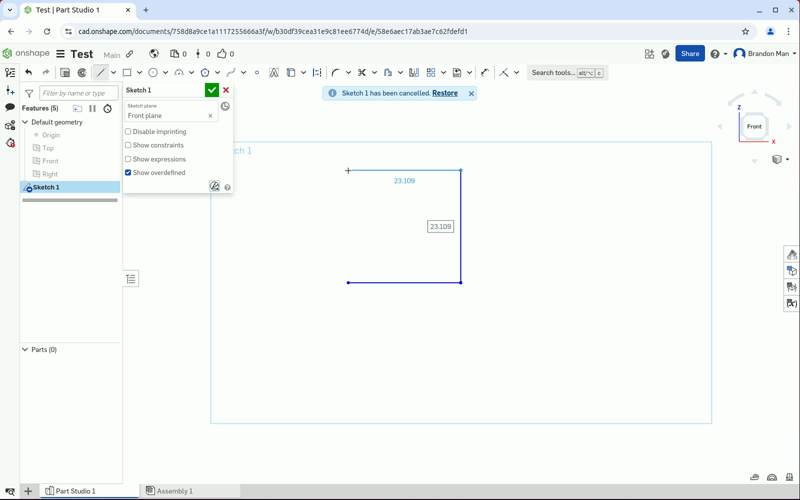
key_up(shift)
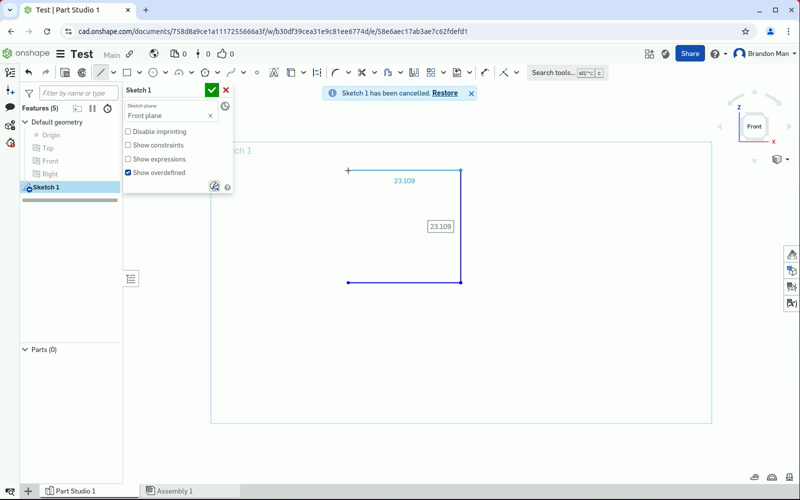
key_down(shift)
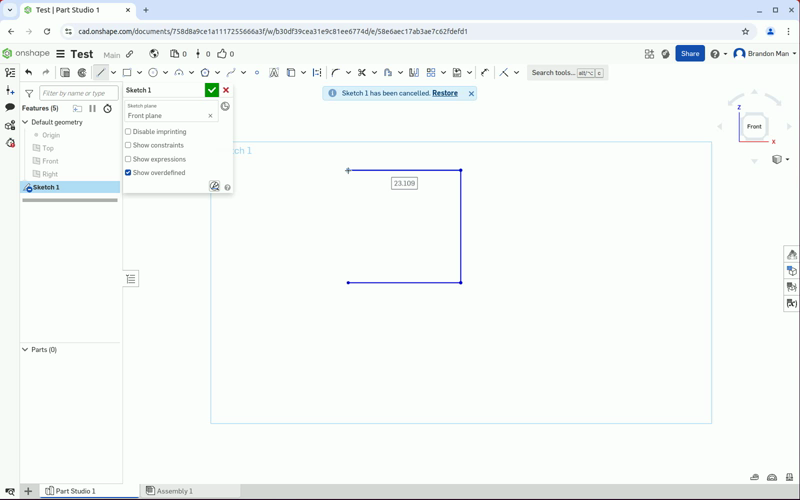
mouse_move(348, 282)
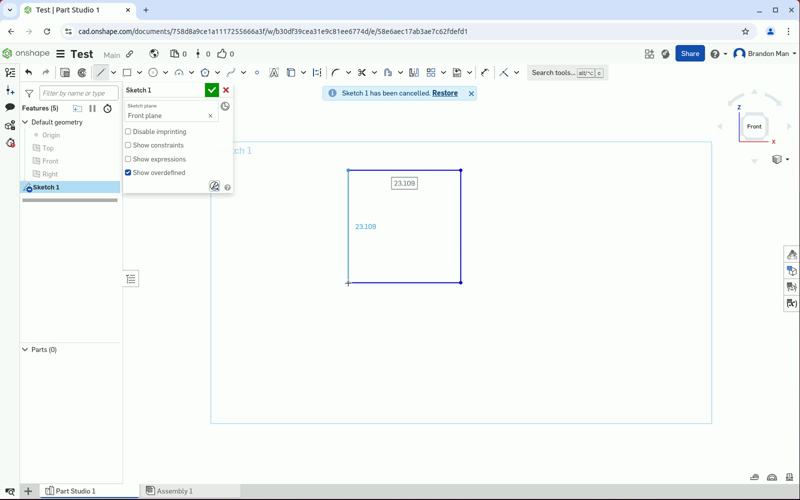
key_up(shift)
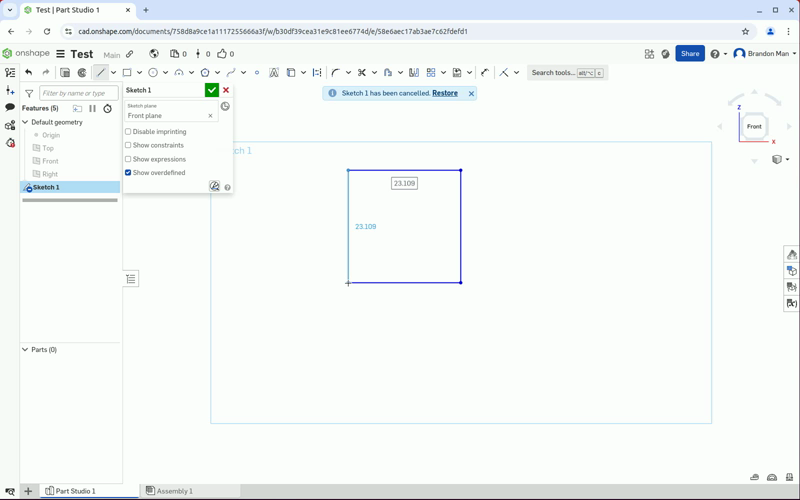
click(348, 282)
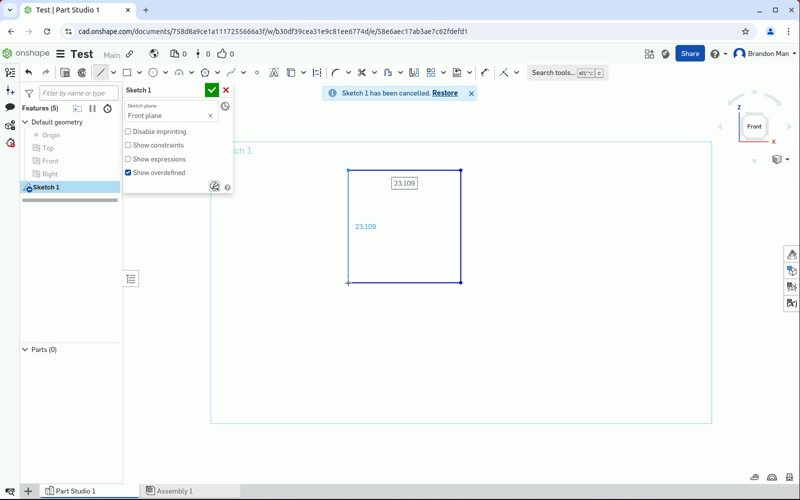
key(esc)
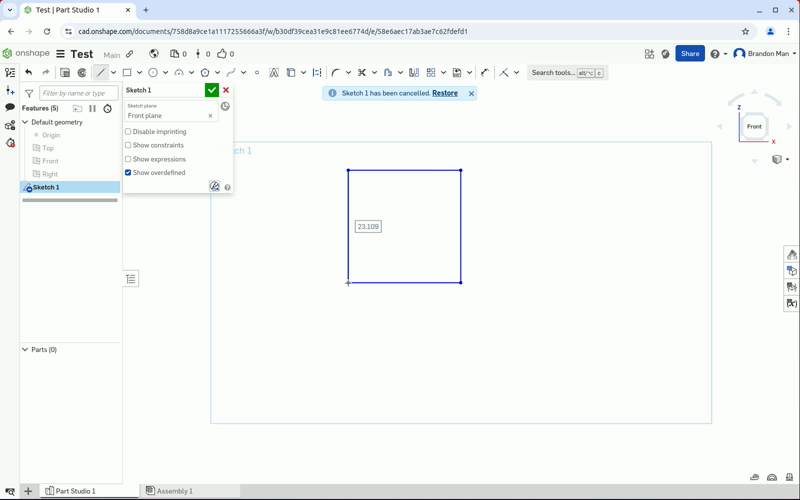
mouse_move(417, 201)
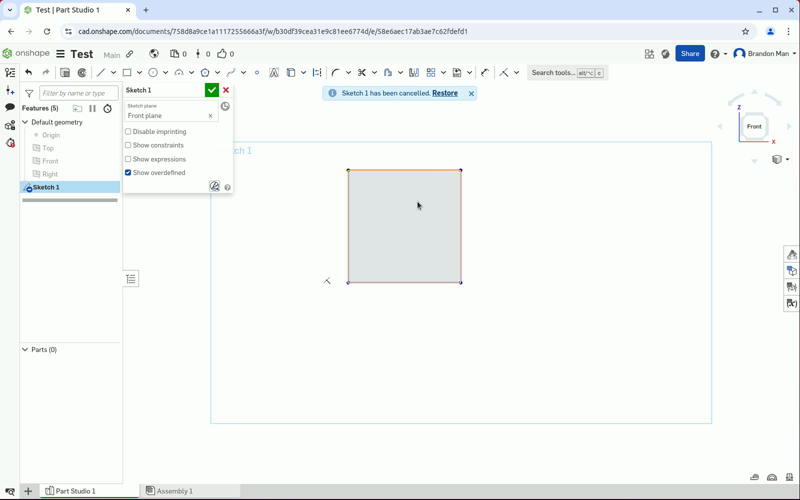
click(417, 201)
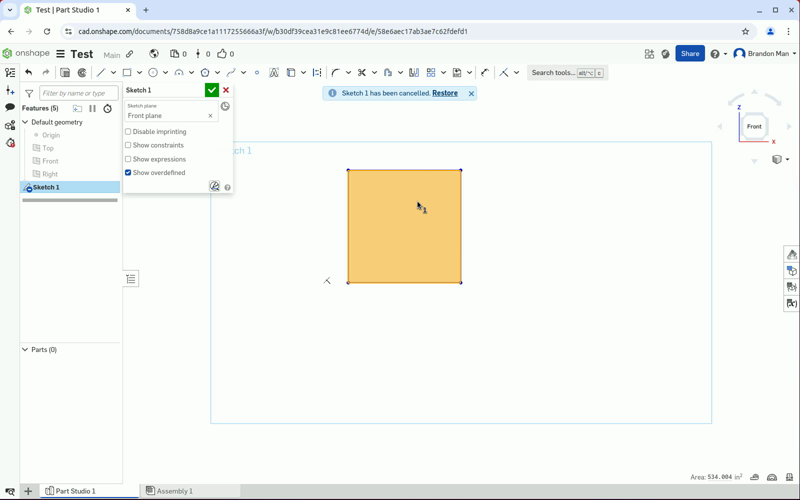
mouse_move(73, 352)
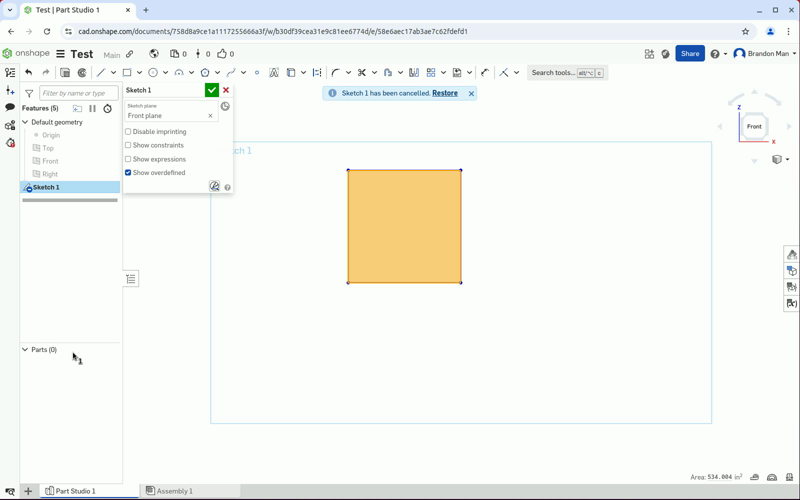
key(shift+y)
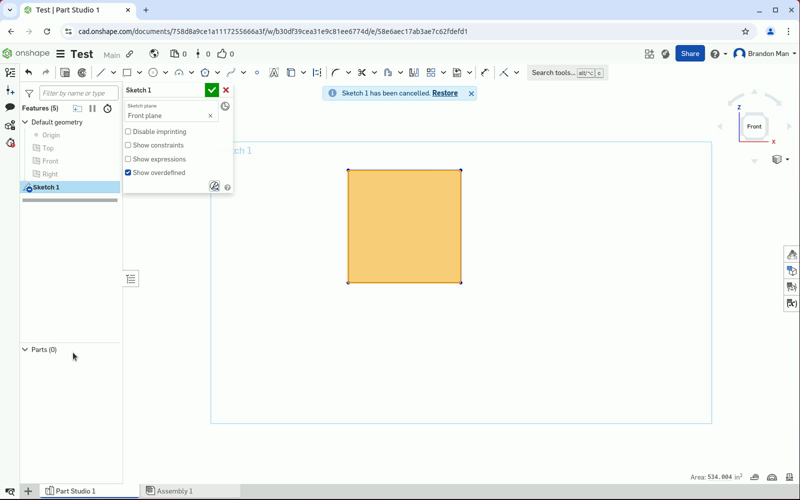
key(shift+e)
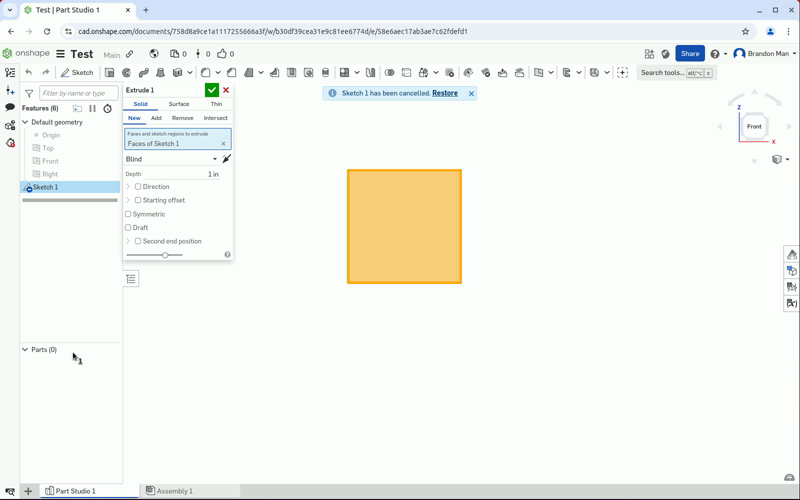
mouse_move(143, 106)
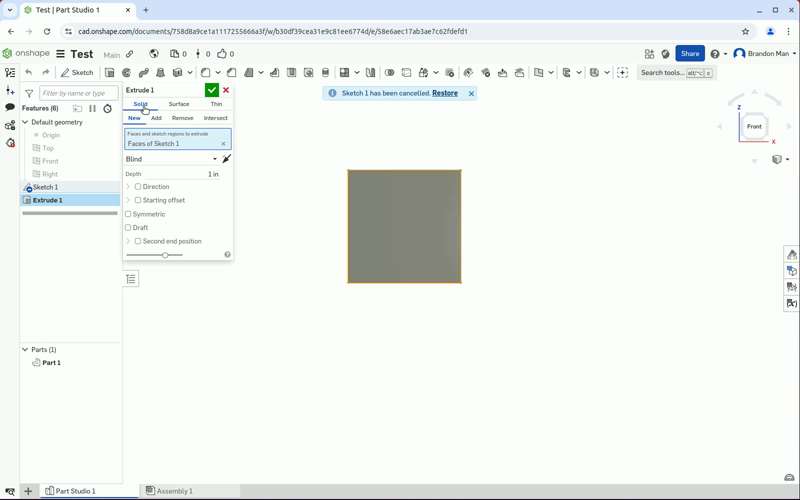
click(143, 106)
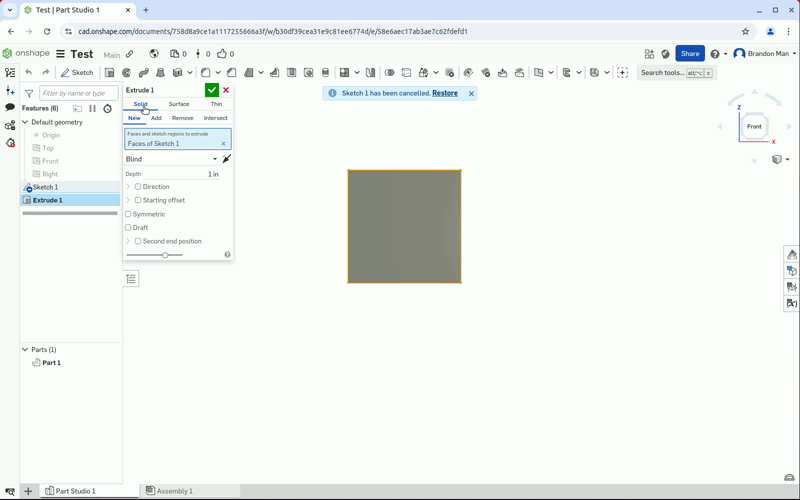
mouse_move(137, 120)
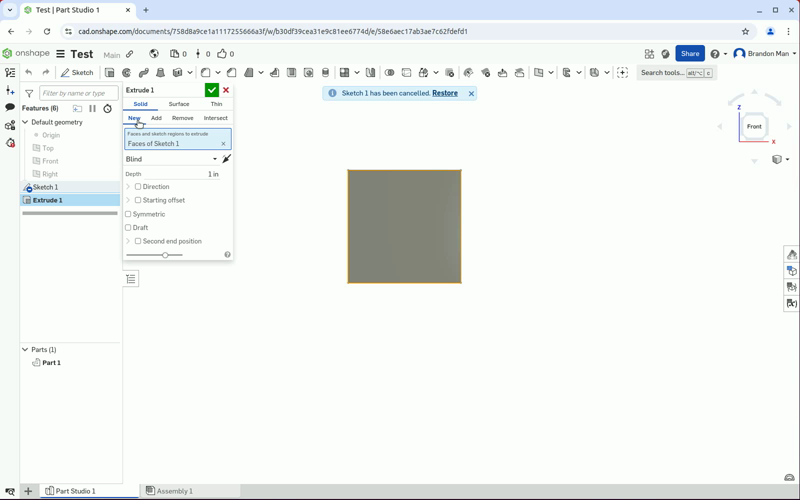
click(137, 120)
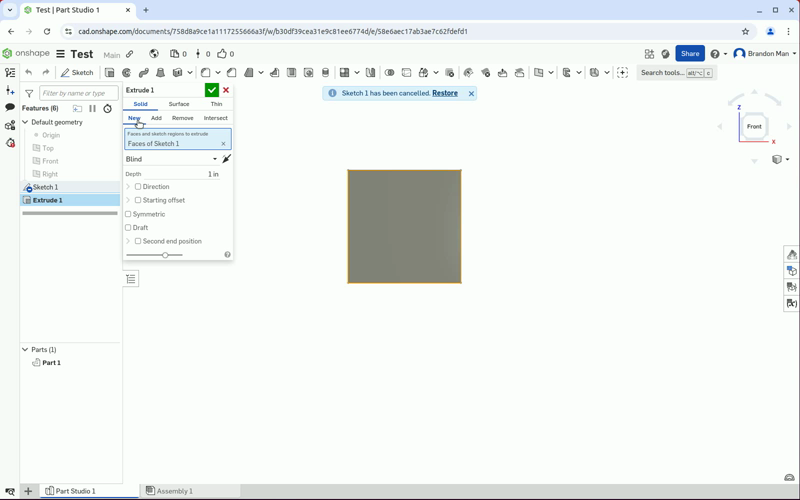
key(tab, 4)
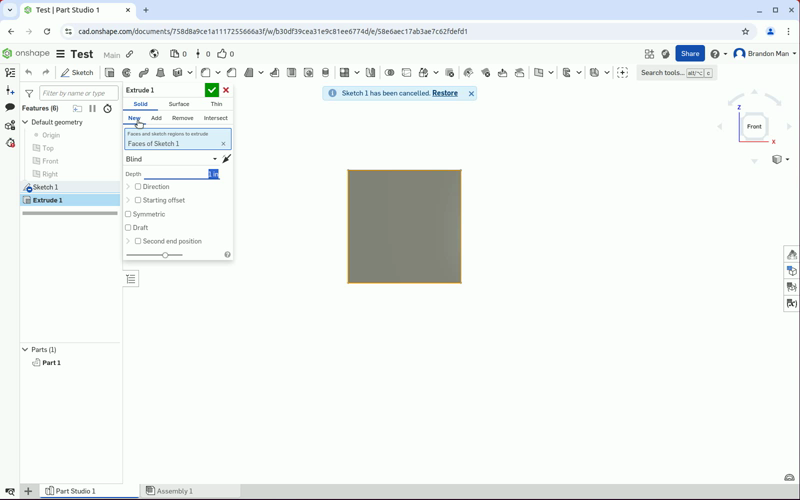
text(11.554)
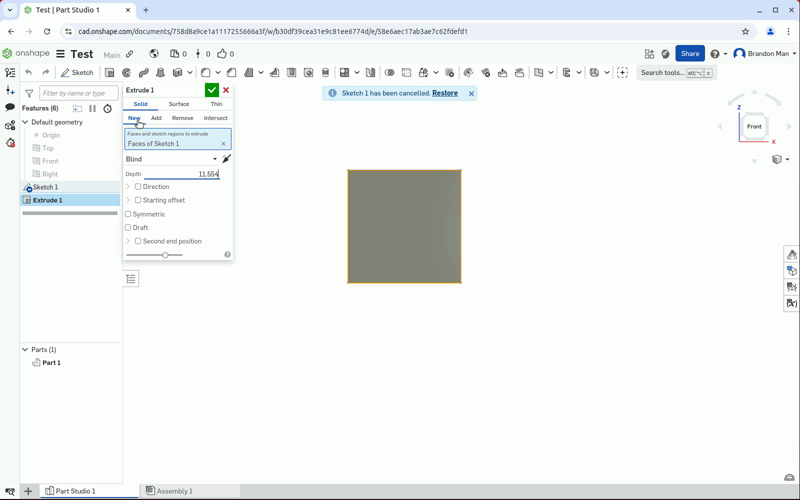
key(enter)
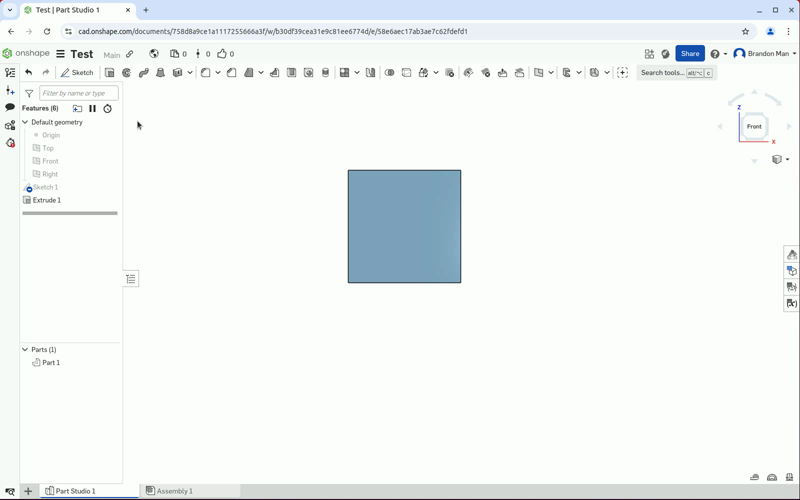
key(shift+h)
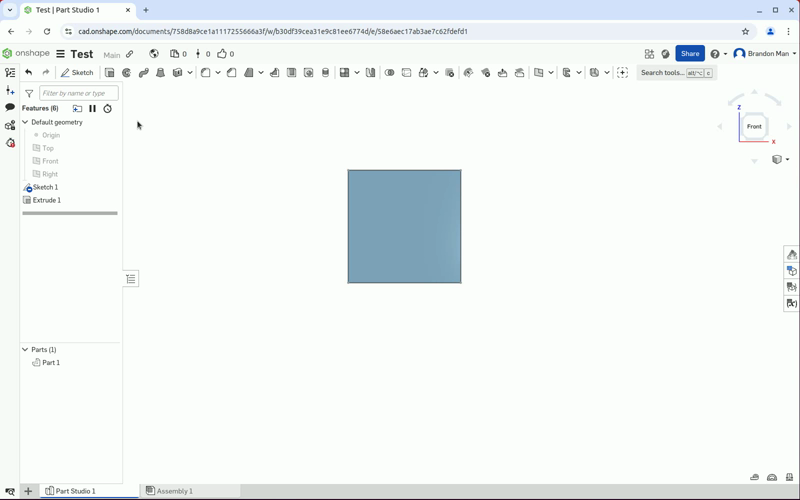
key(shift+h)
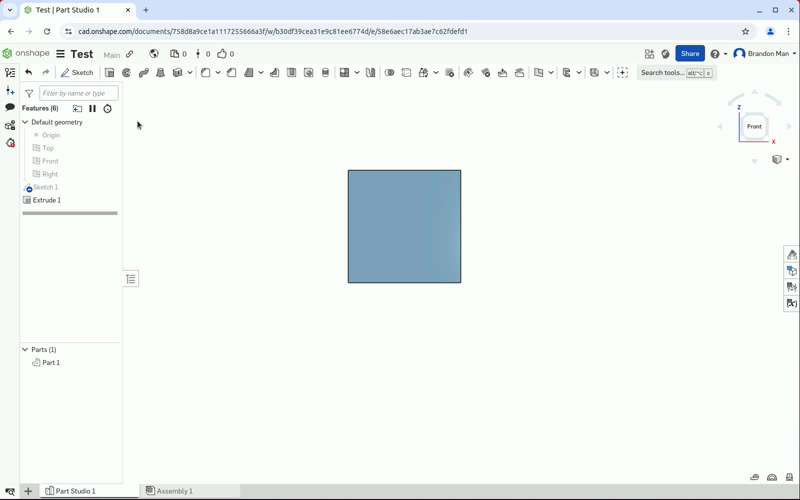
mouse_move(73, 189)
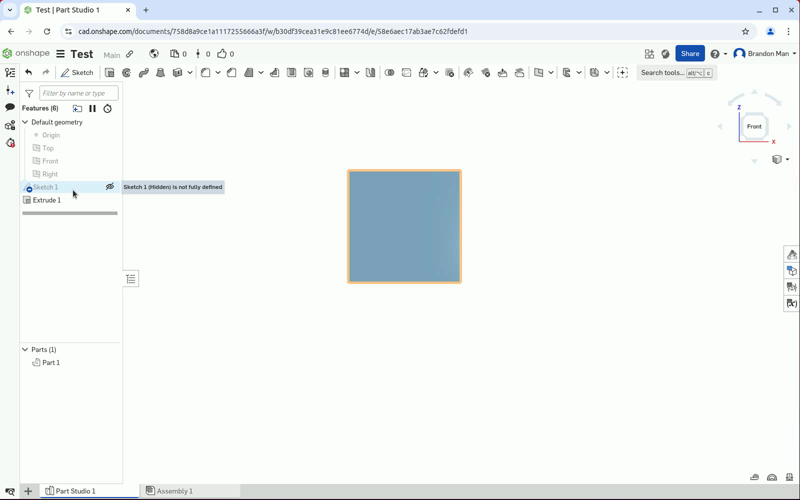
click(73, 189)
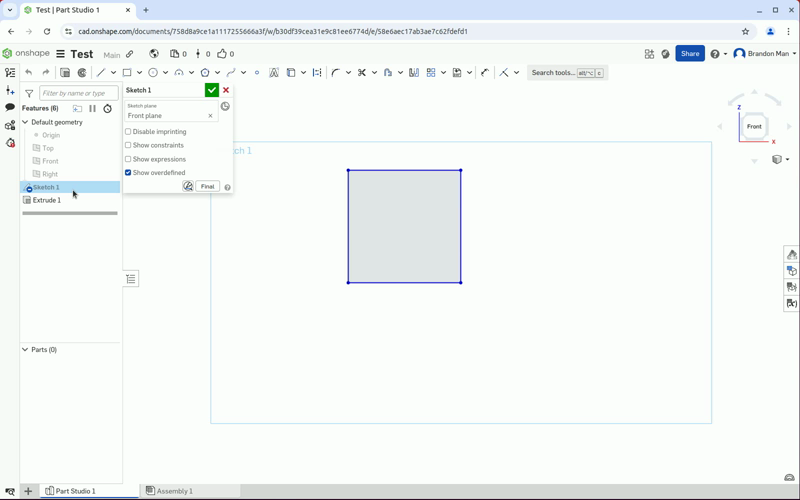
mouse_move(229, 92)
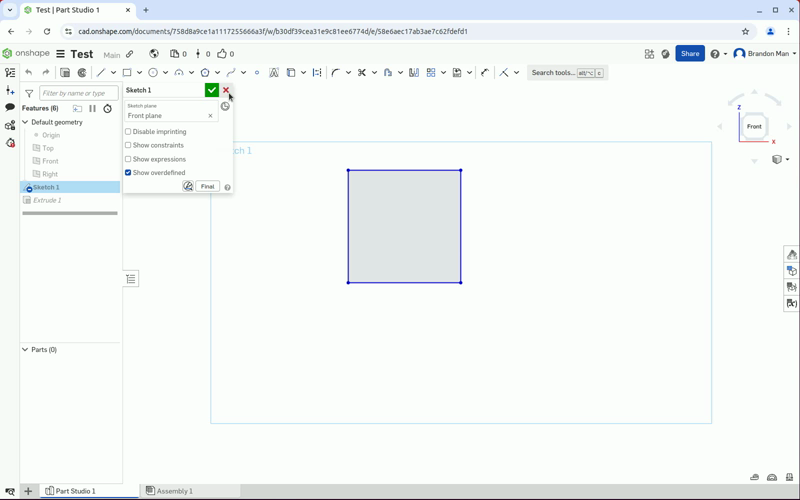
click(229, 92)
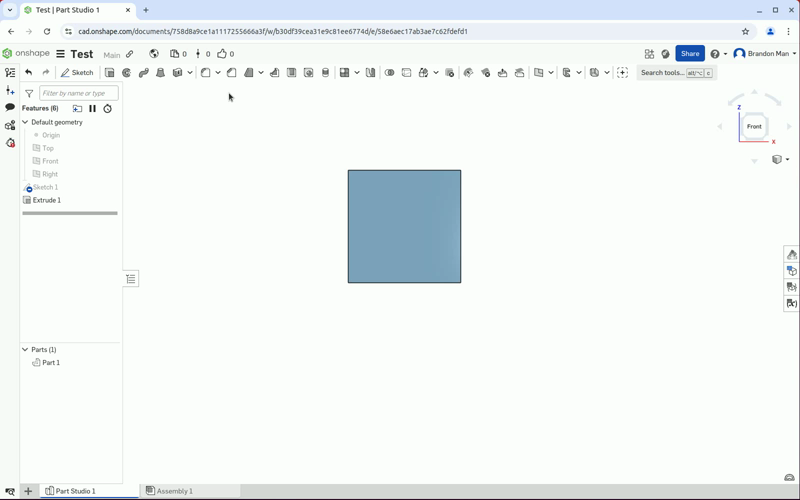
mouse_move(541, 75)
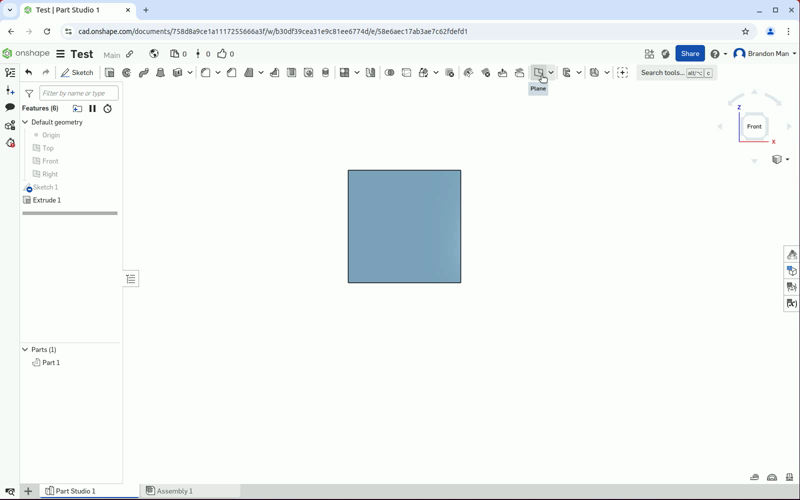
click(541, 75)
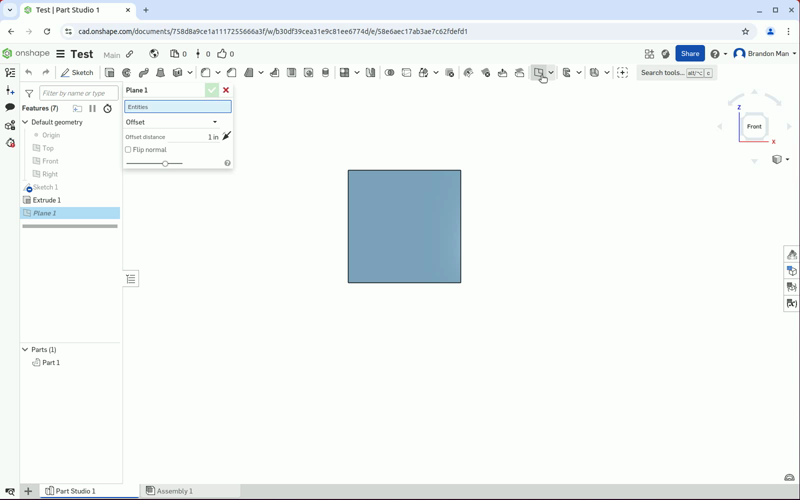
mouse_move(73, 163)
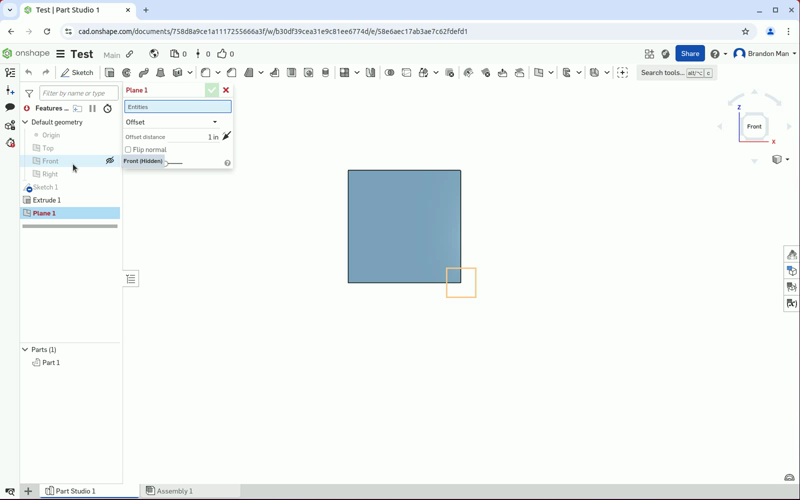
click(73, 163)
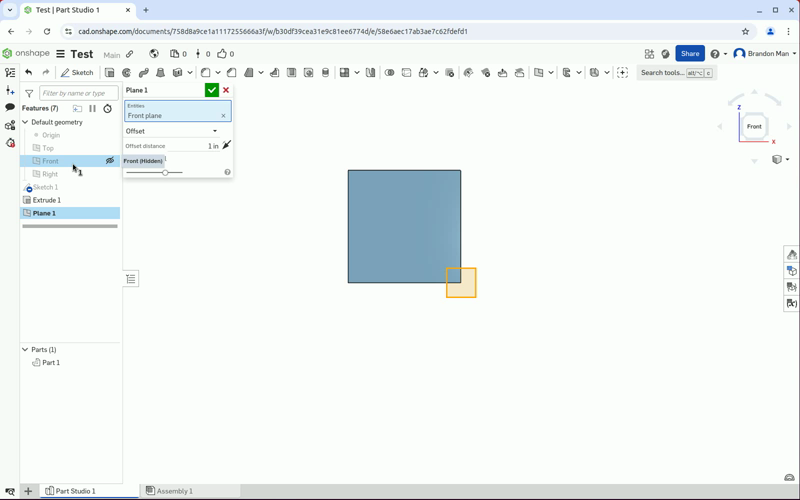
key(tab, 2)
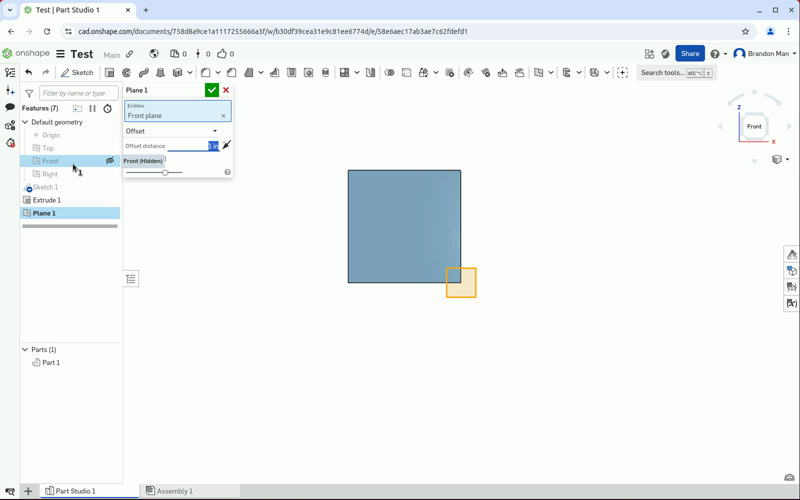
text(11.554)
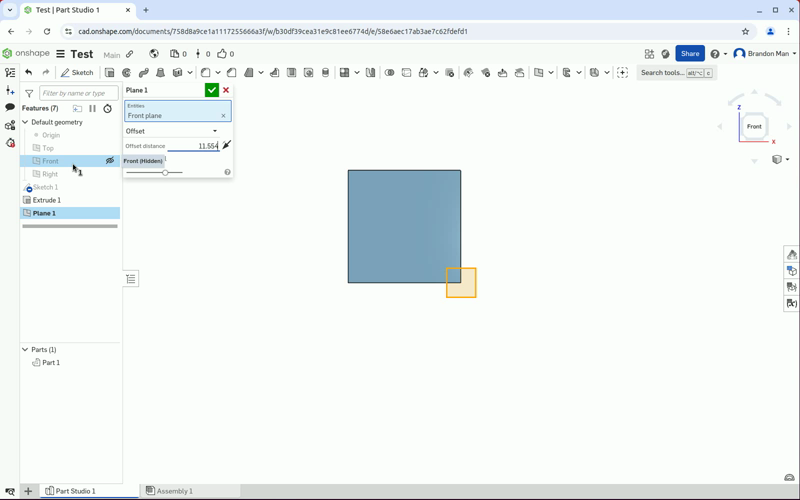
key(enter, 2)
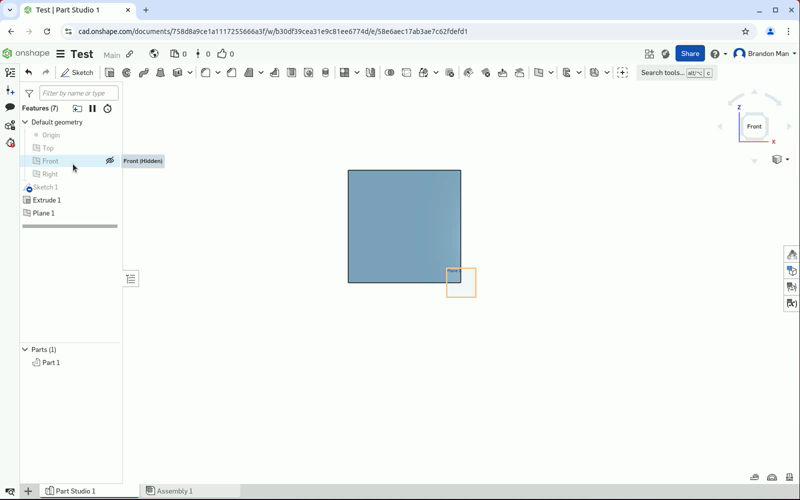
key(shift+s)
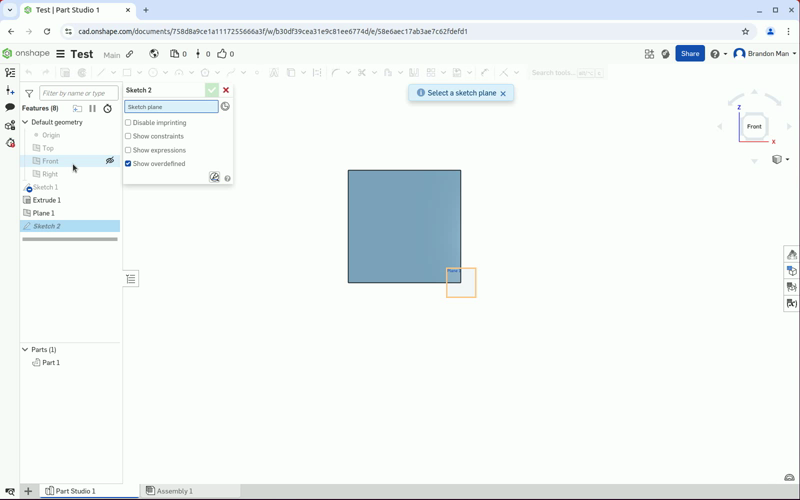
mouse_move(73, 215)
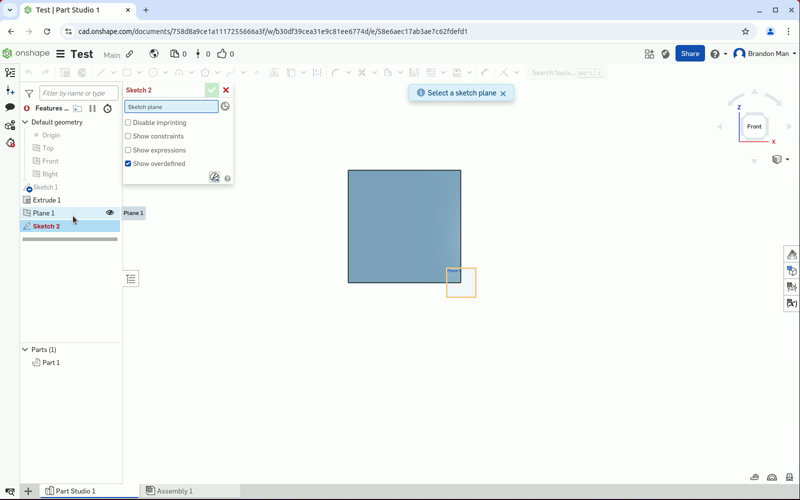
click(73, 215)
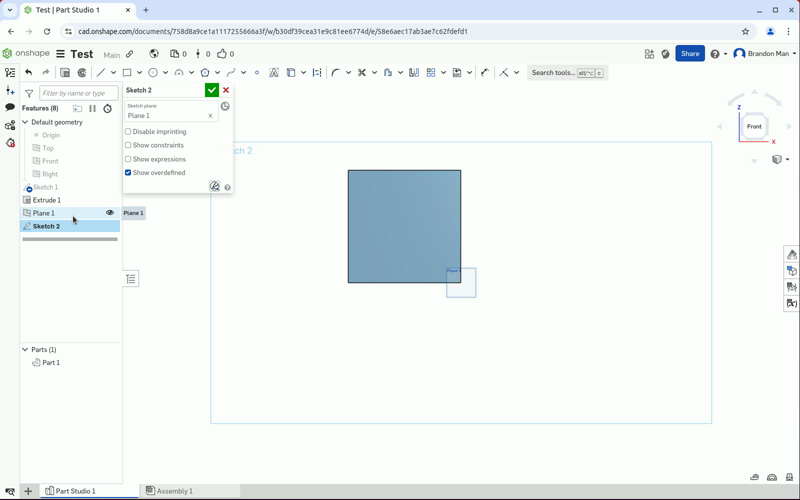
mouse_move(73, 352)
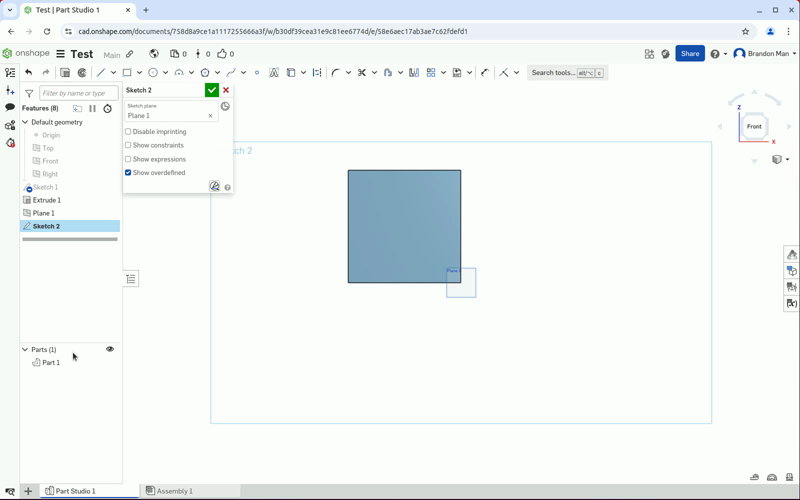
key(y)
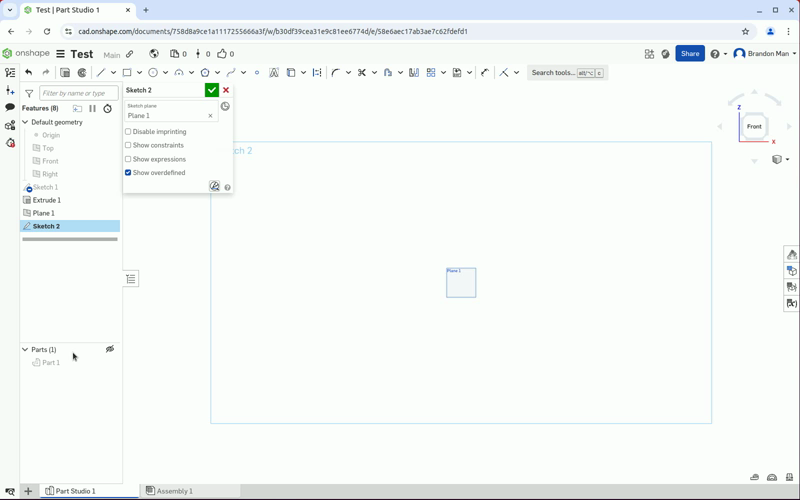
key(l)
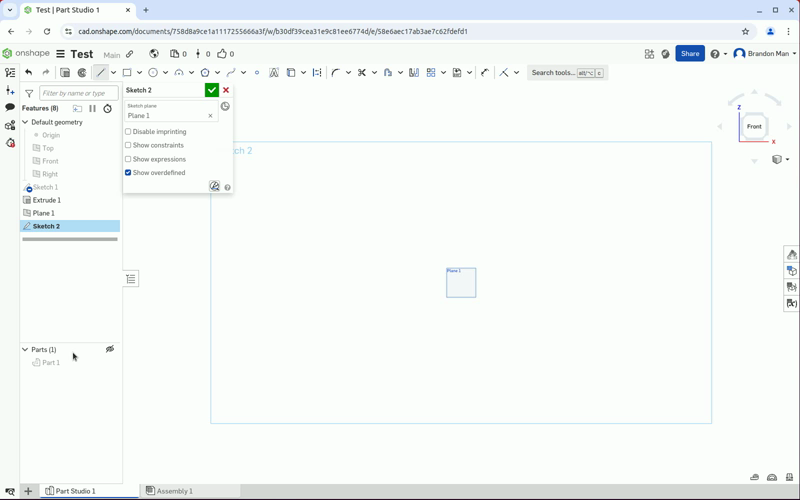
key_down(shift)
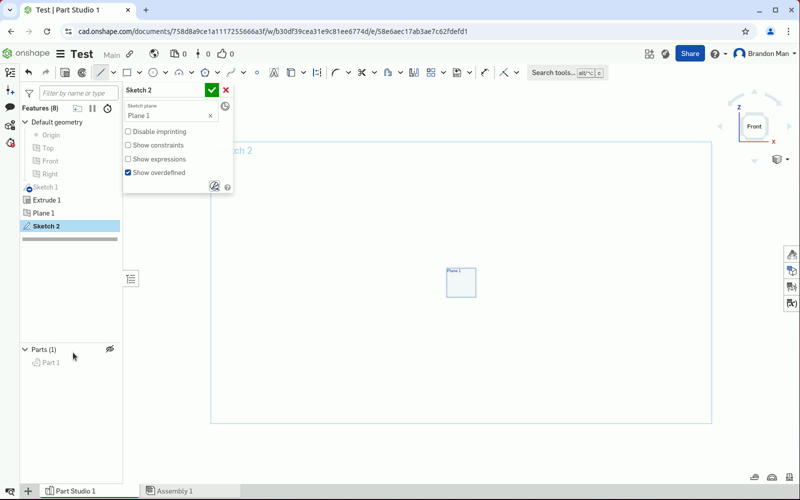
mouse_move(348, 282)
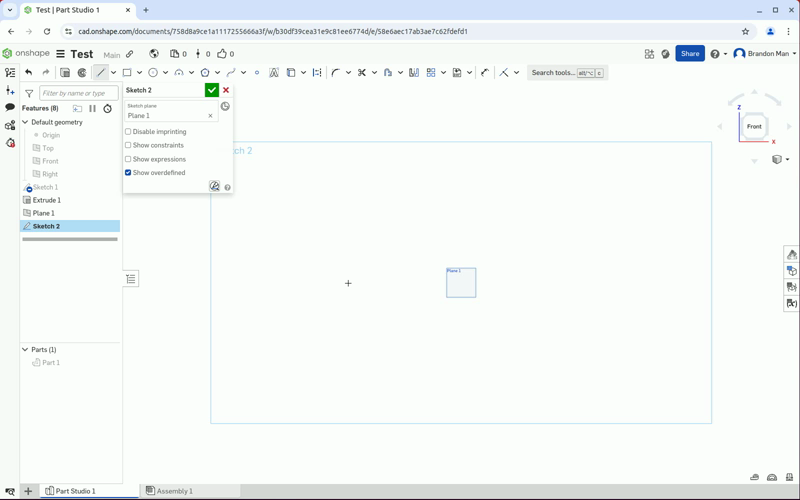
click(348, 282)
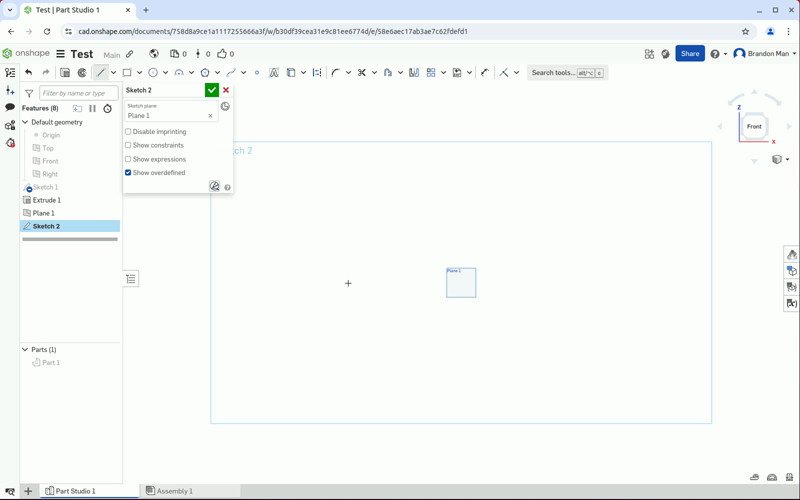
key_up(shift)
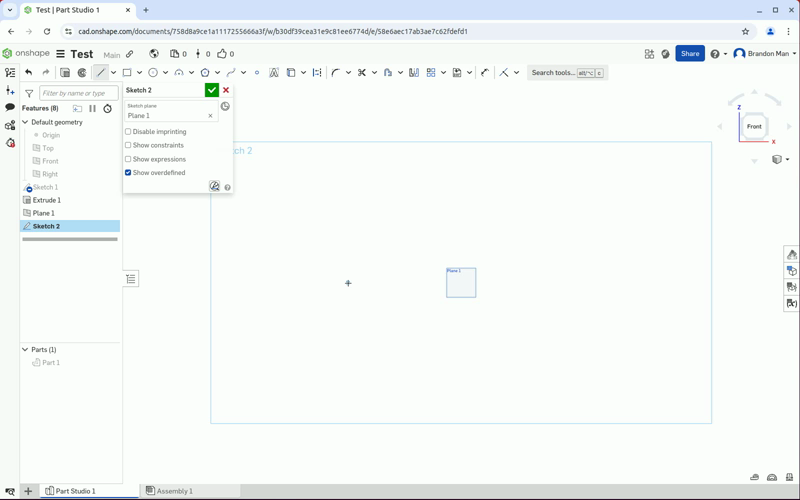
key_down(shift)
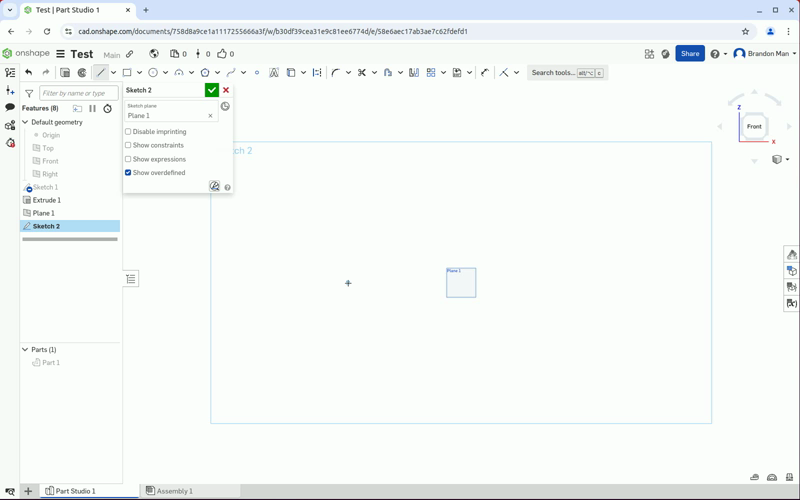
mouse_move(378, 282)
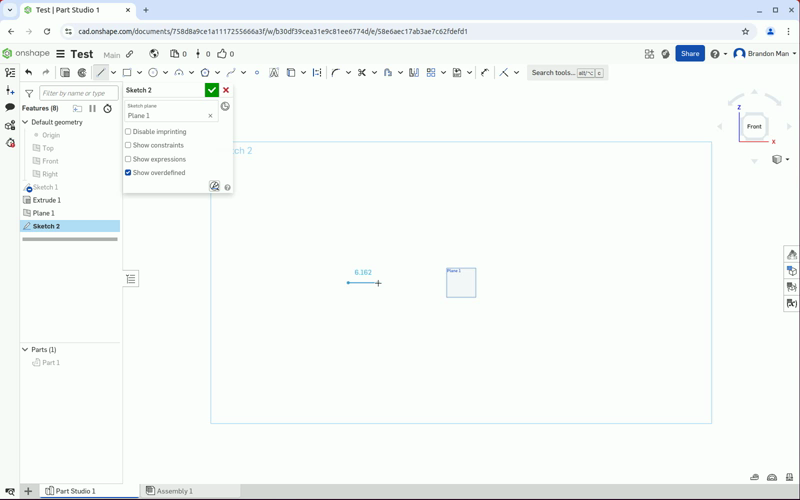
mouse_move(404, 282)
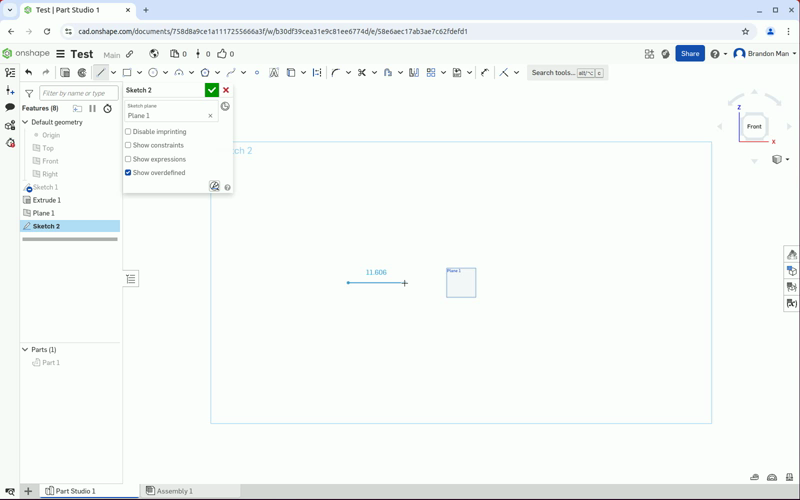
click(404, 282)
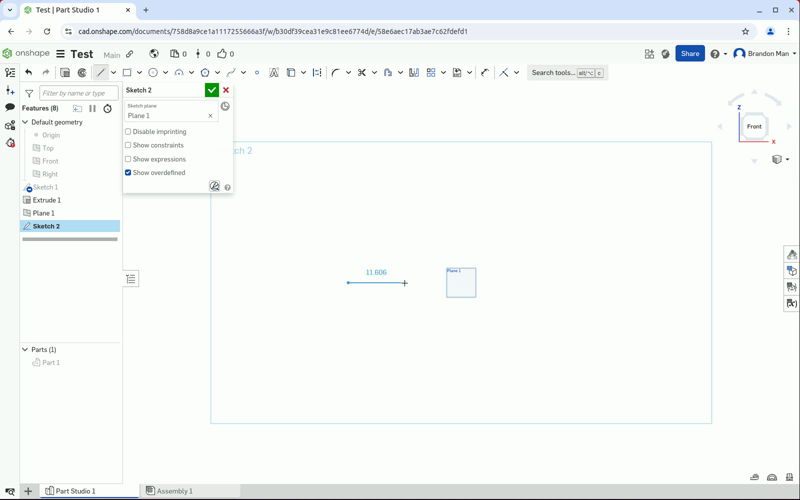
key_up(shift)
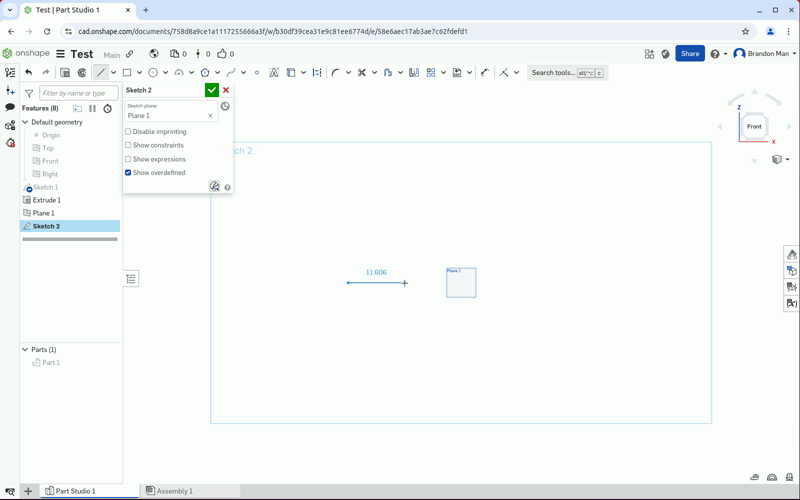
key_down(shift)
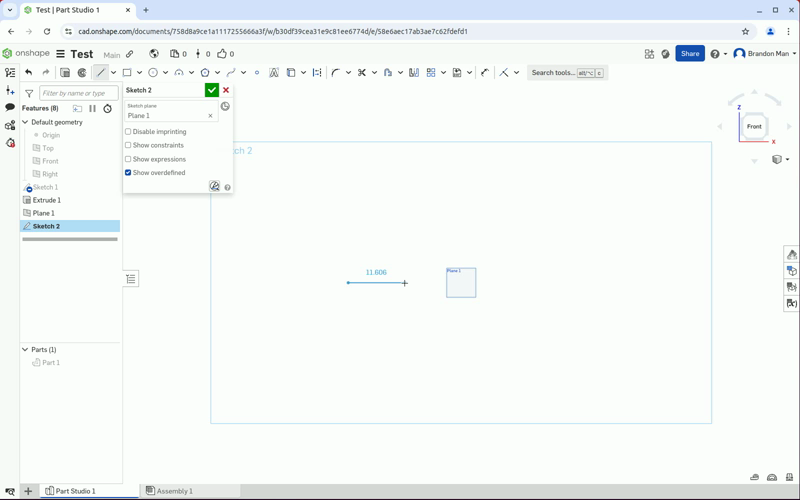
mouse_move(434, 282)
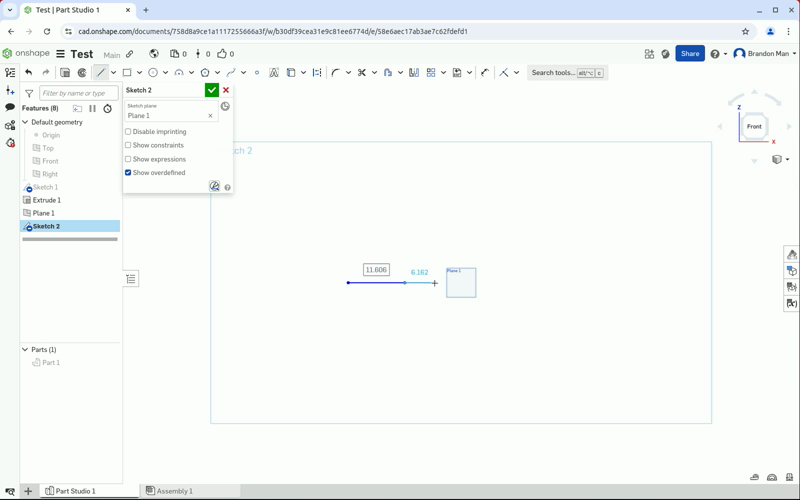
mouse_move(404, 226)
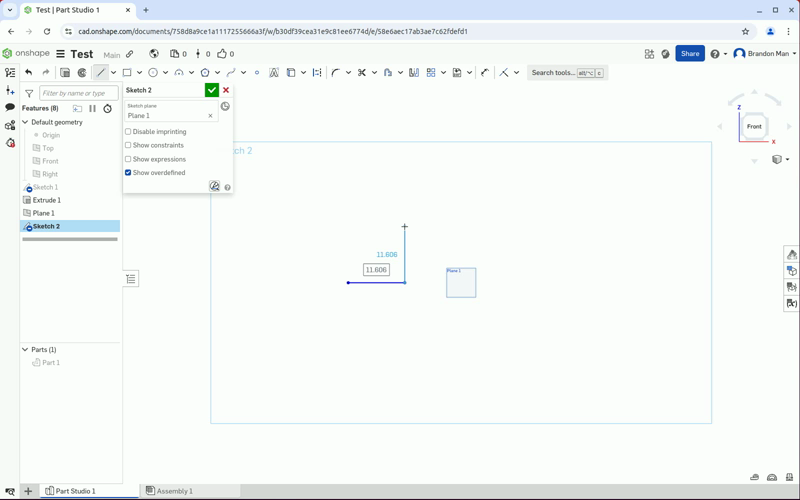
click(404, 226)
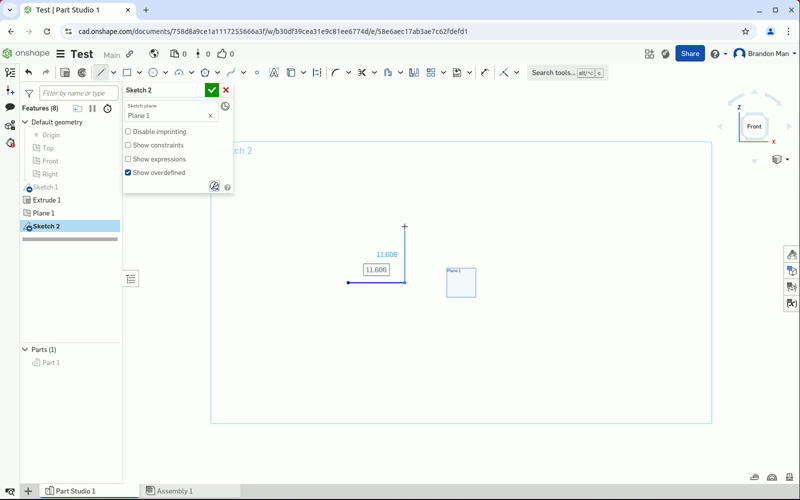
key_up(shift)
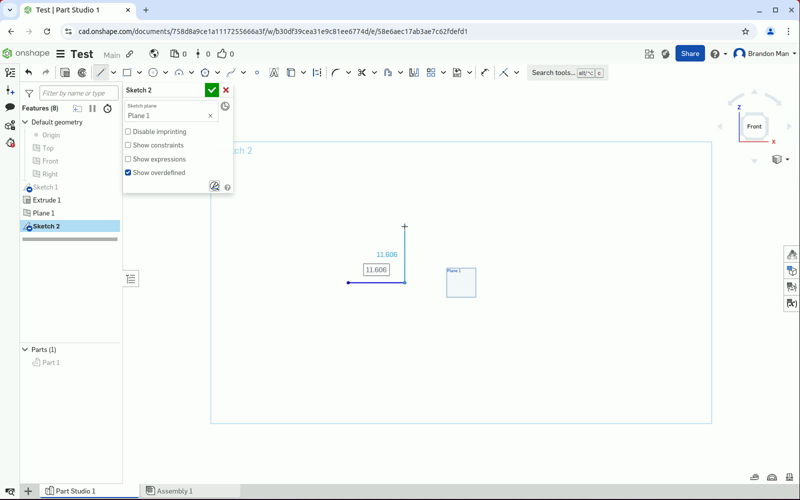
key_down(shift)
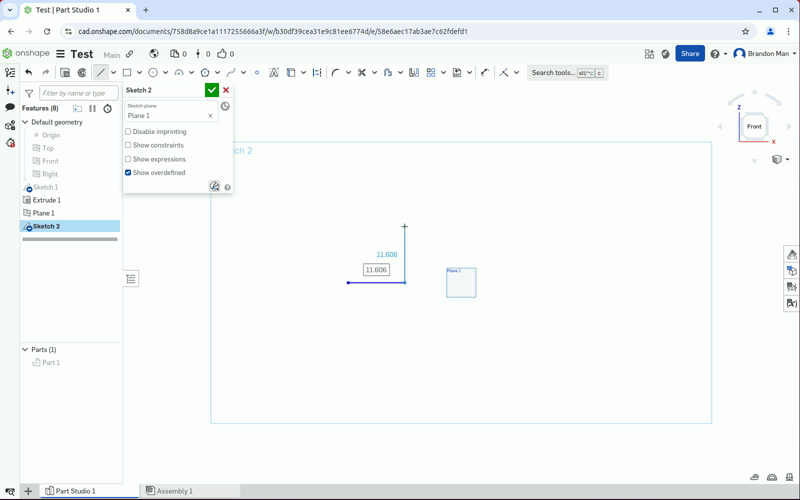
mouse_move(434, 226)
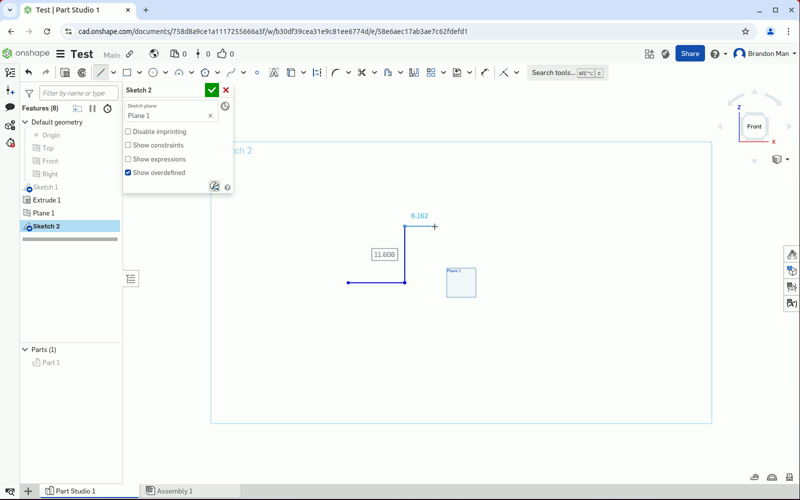
mouse_move(348, 226)
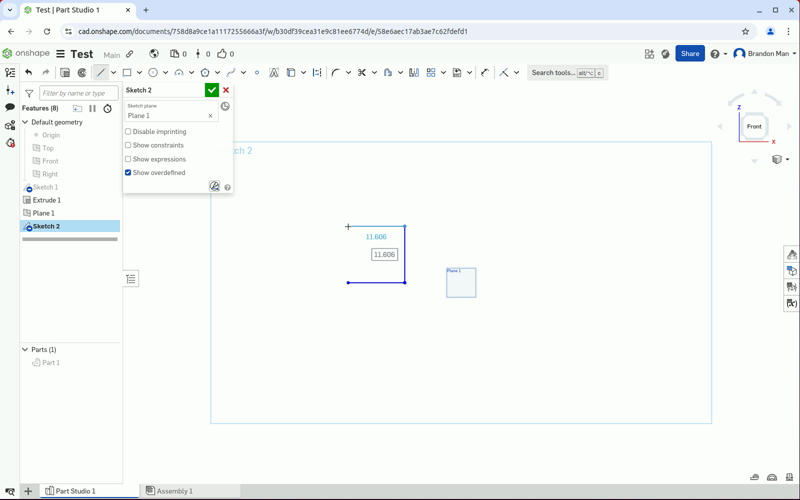
click(348, 226)
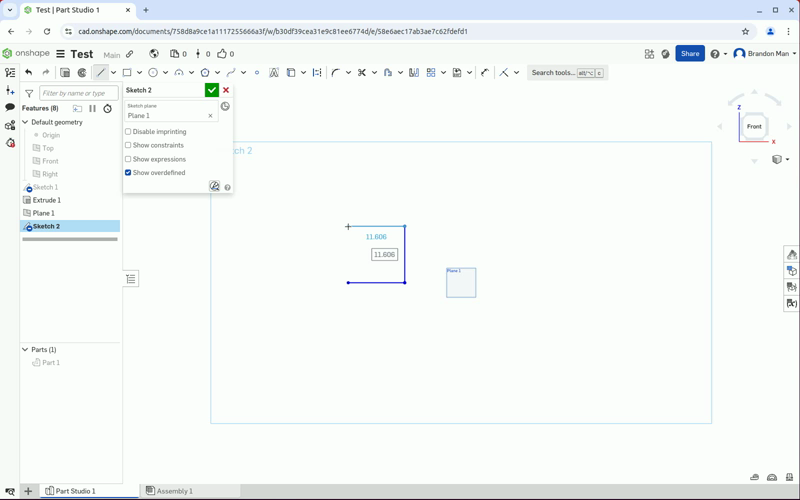
key_up(shift)
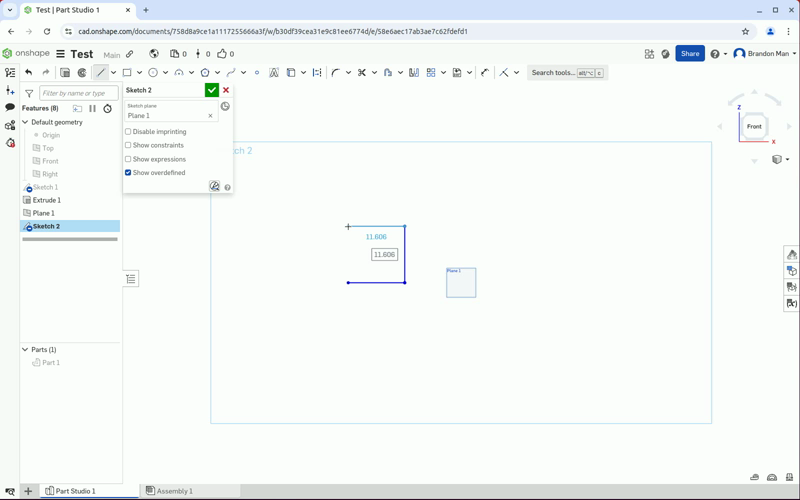
mouse_move(378, 226)
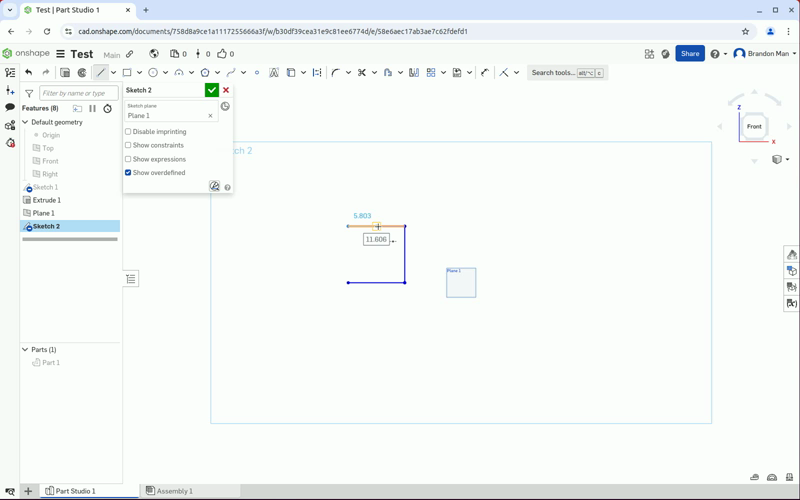
key_down(shift)
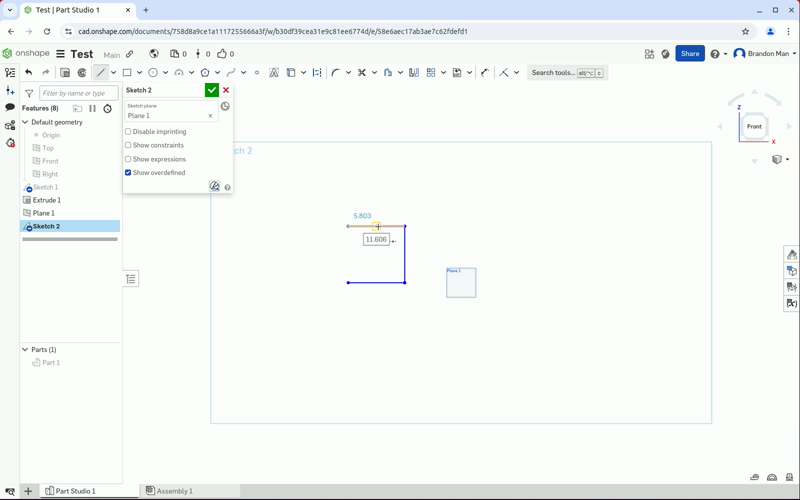
mouse_move(348, 282)
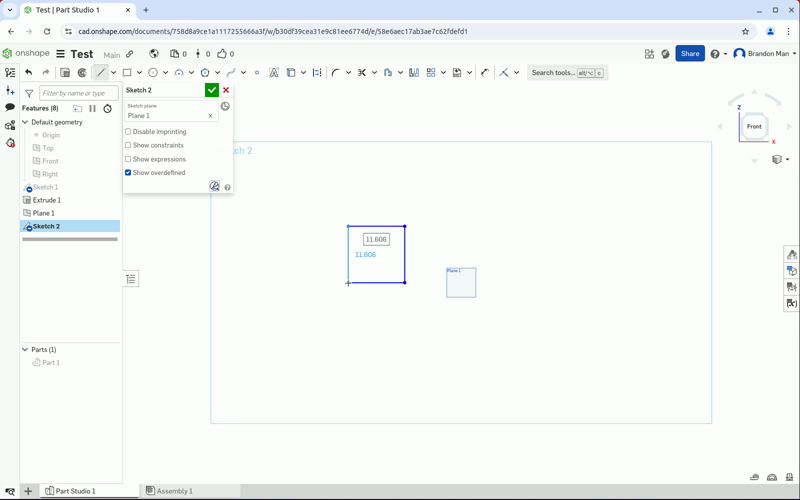
key_up(shift)
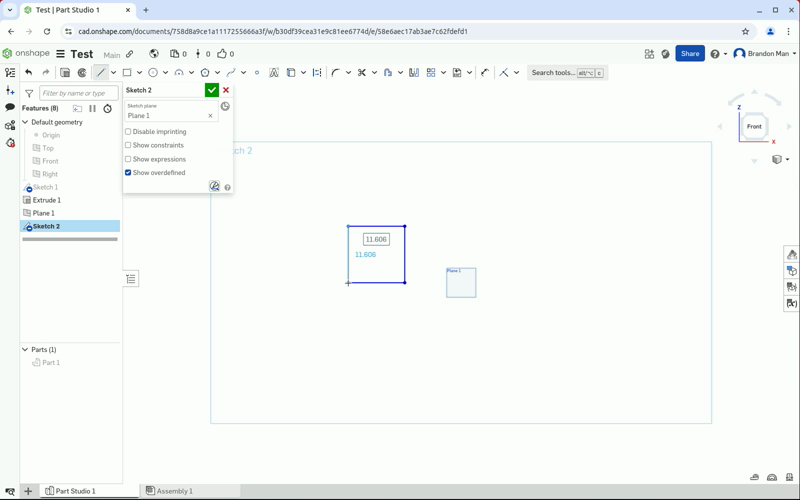
click(348, 282)
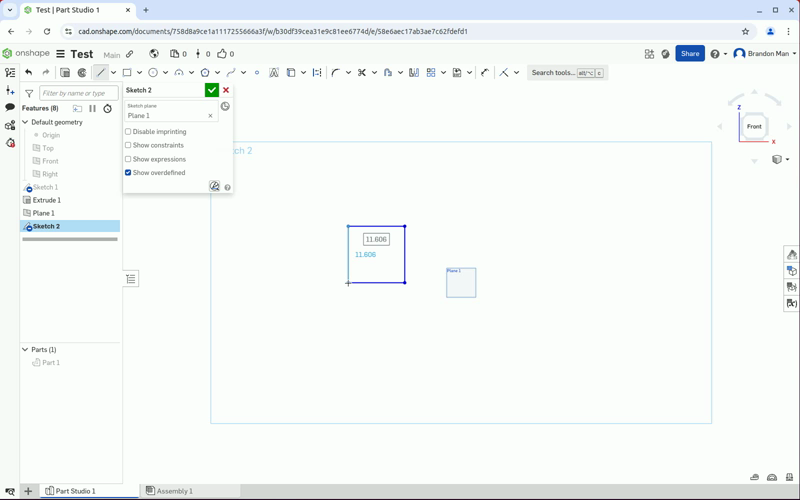
key(esc)
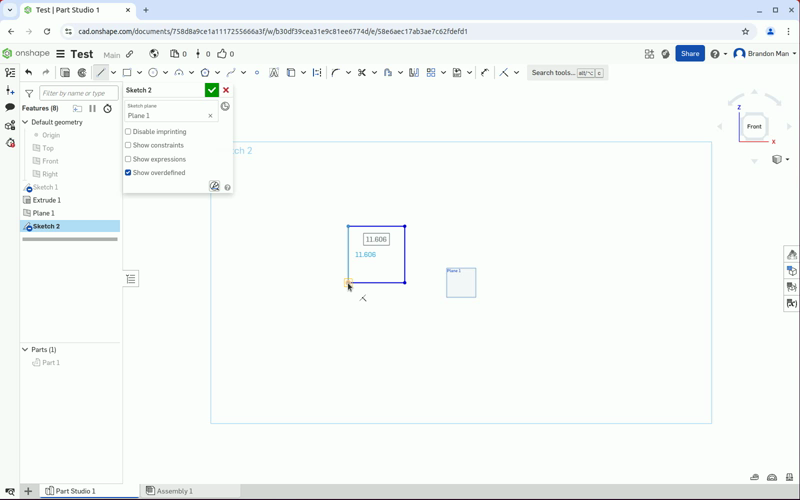
mouse_move(385, 240)
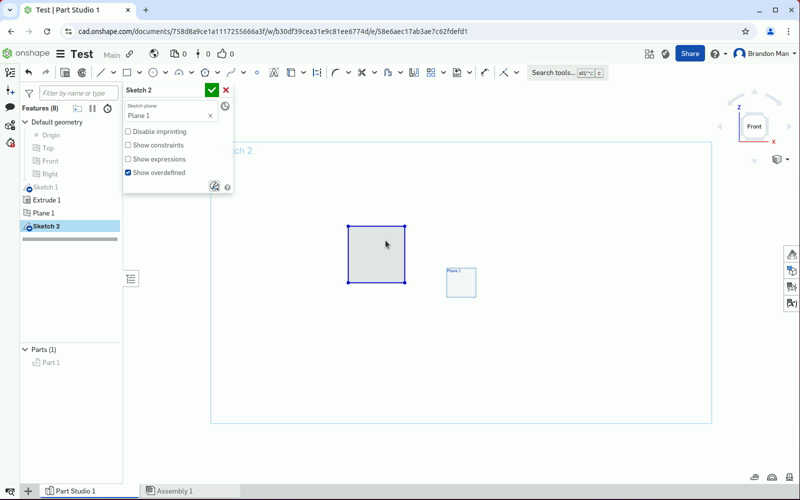
click(385, 240)
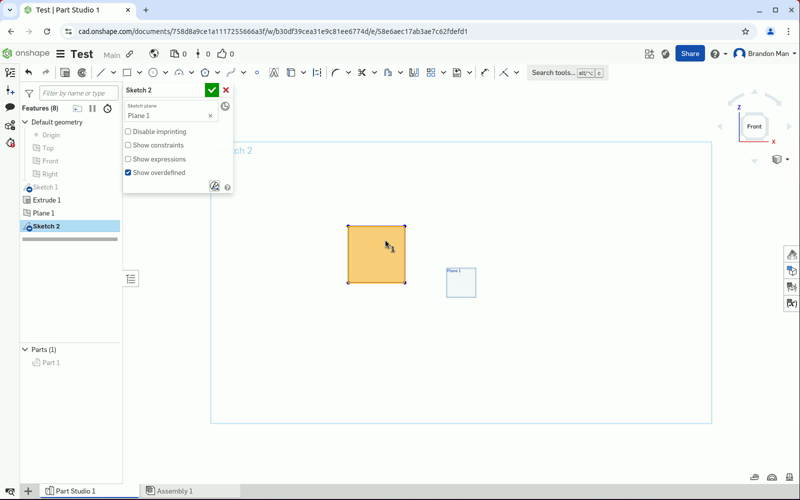
mouse_move(73, 352)
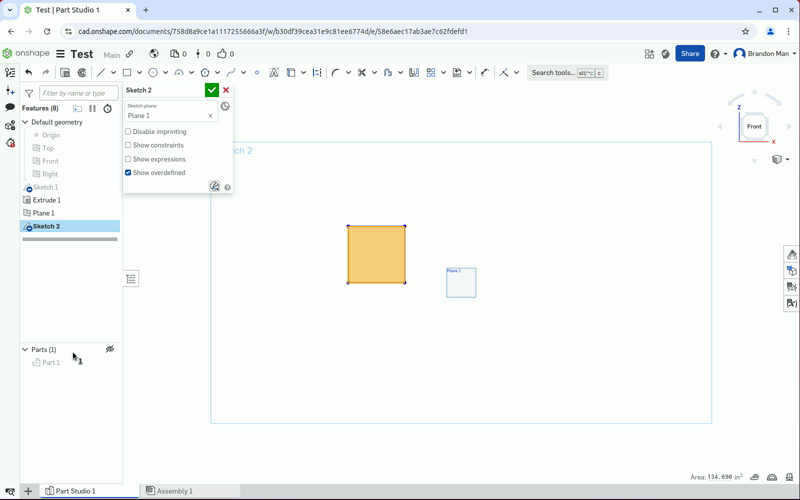
key(shift+y)
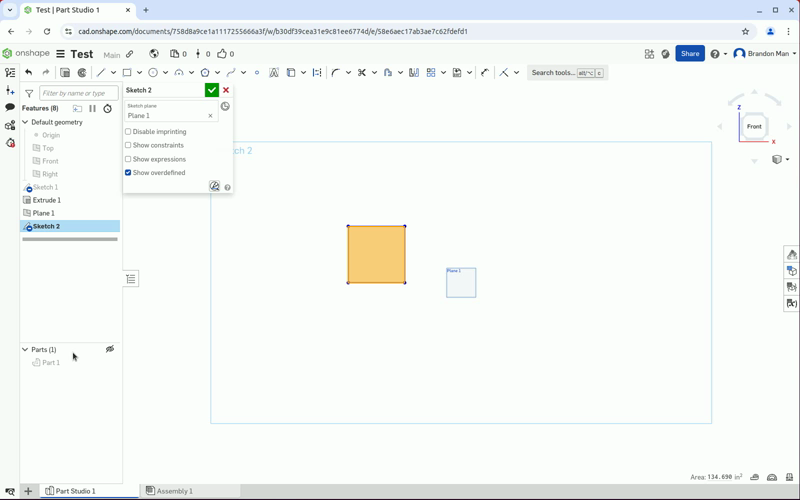
key(shift+e)
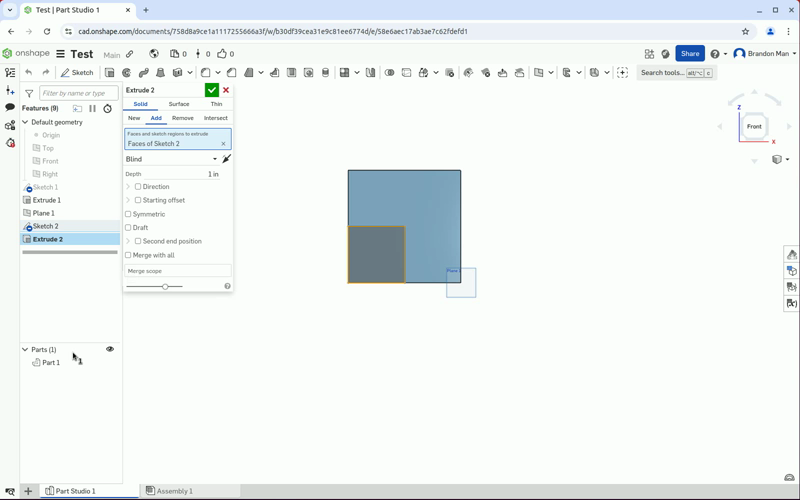
mouse_move(143, 106)
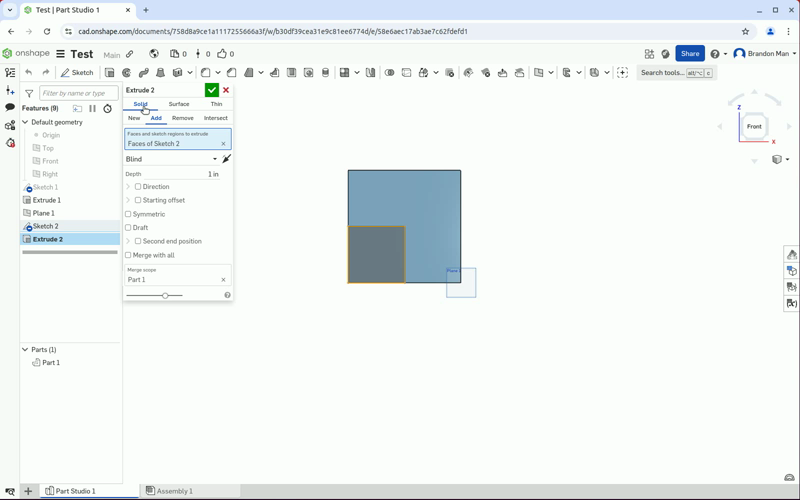
click(143, 106)
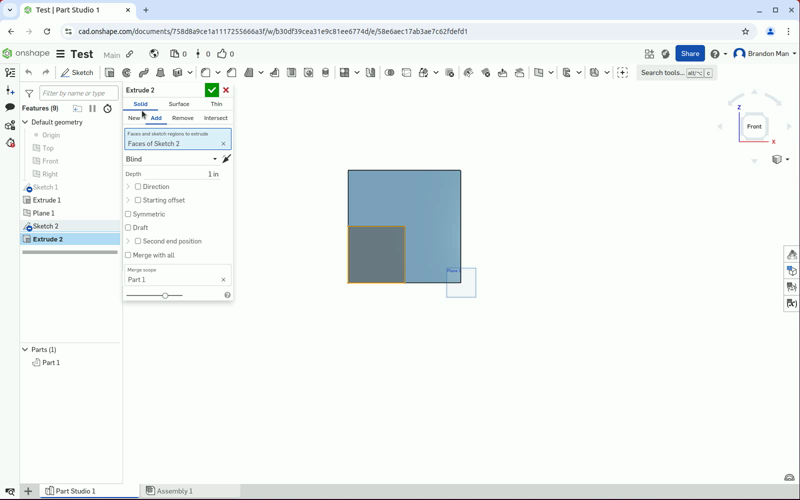
mouse_move(137, 120)
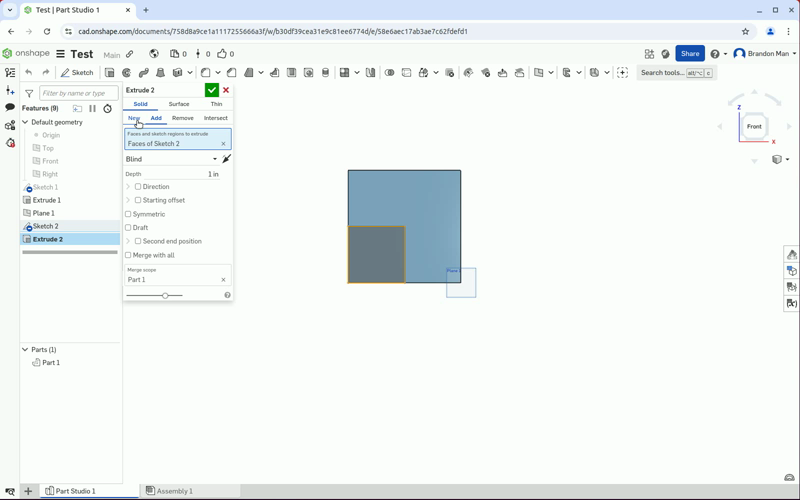
click(137, 120)
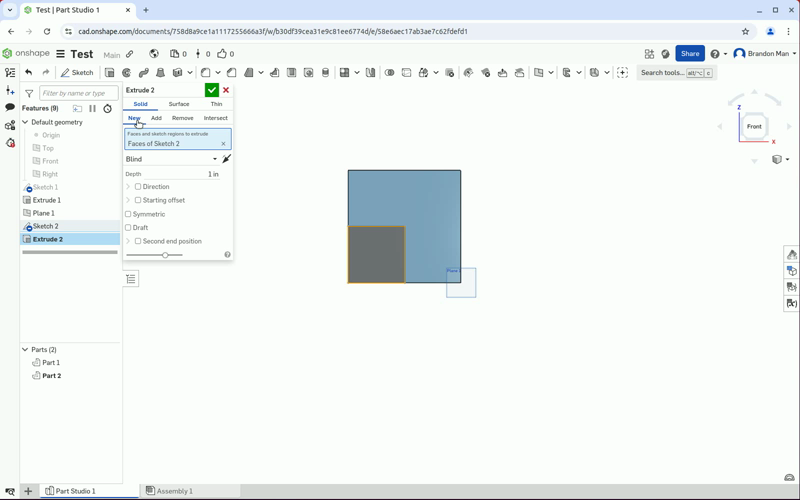
key(tab, 4)
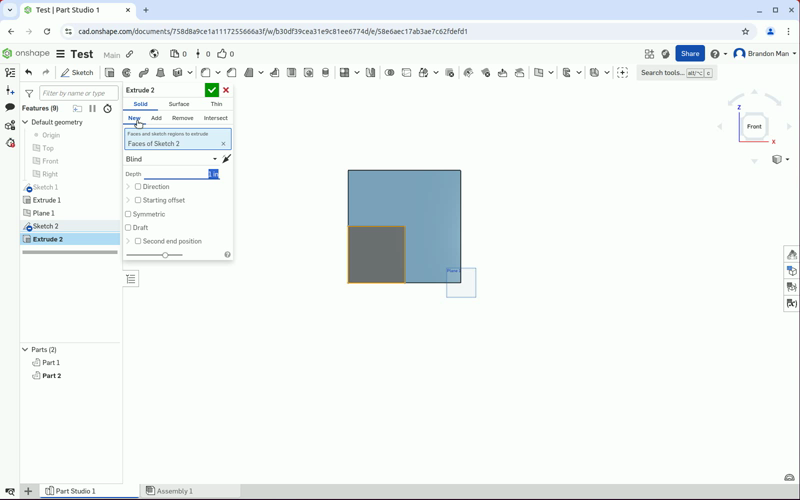
text(11.554)
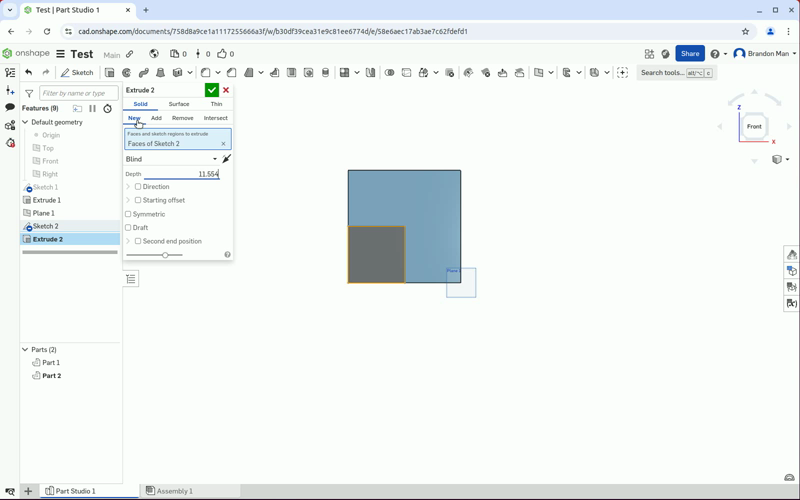
key(enter)
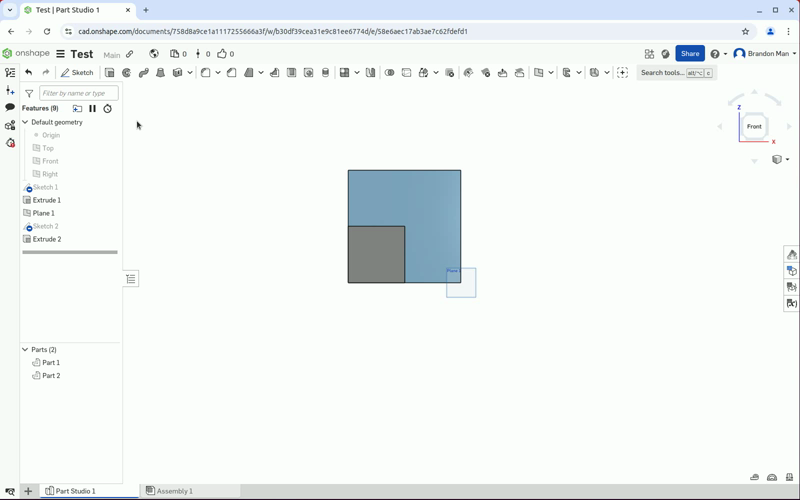
key(shift+h)
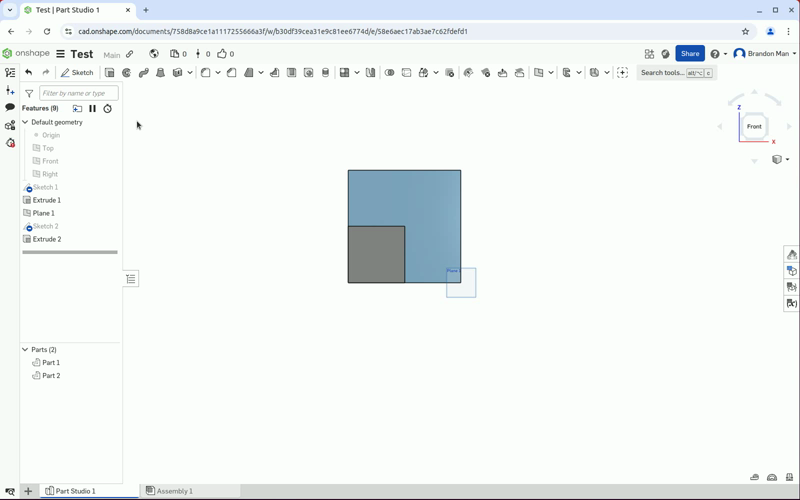
key(shift+h)
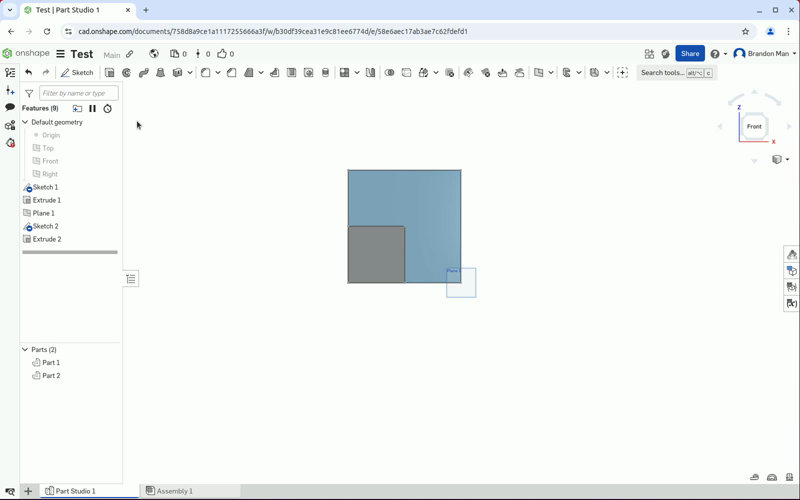
key(shift+7)
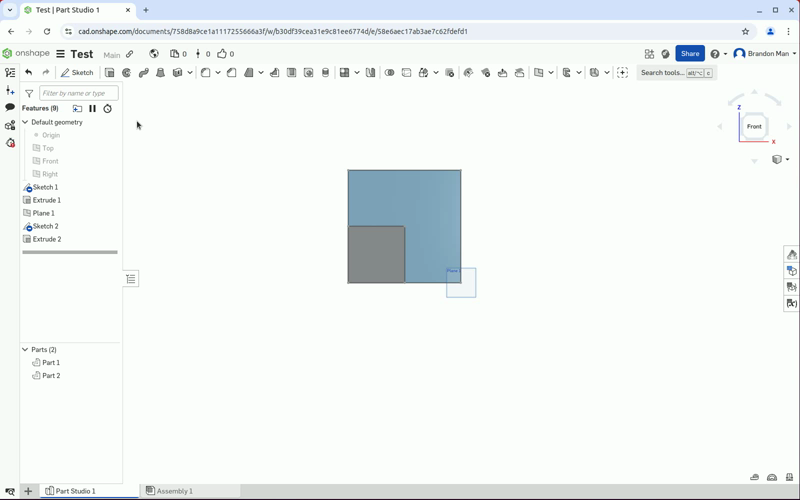
key(left, 2)
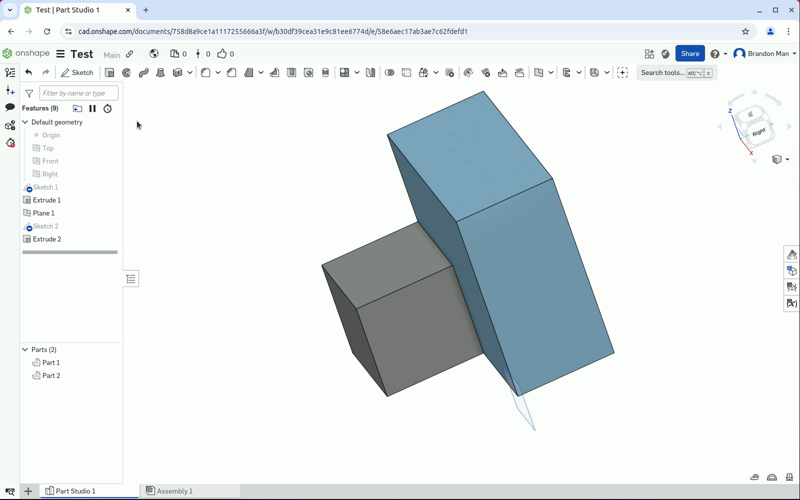
key(down, 2)
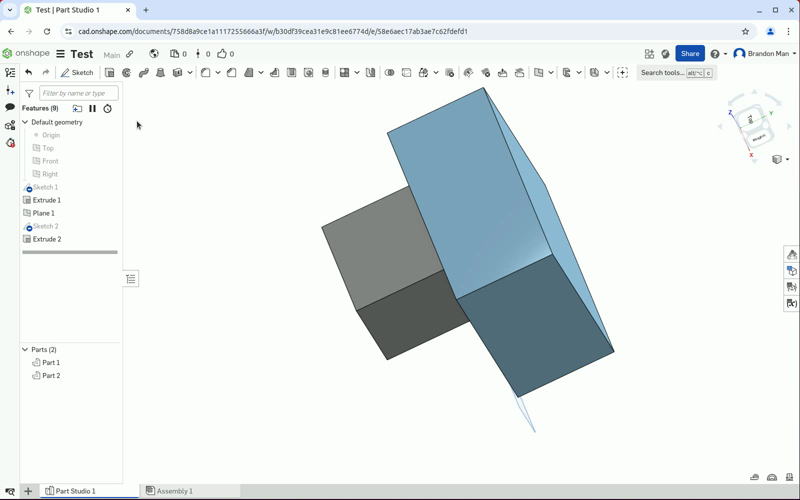
key(up, 2)
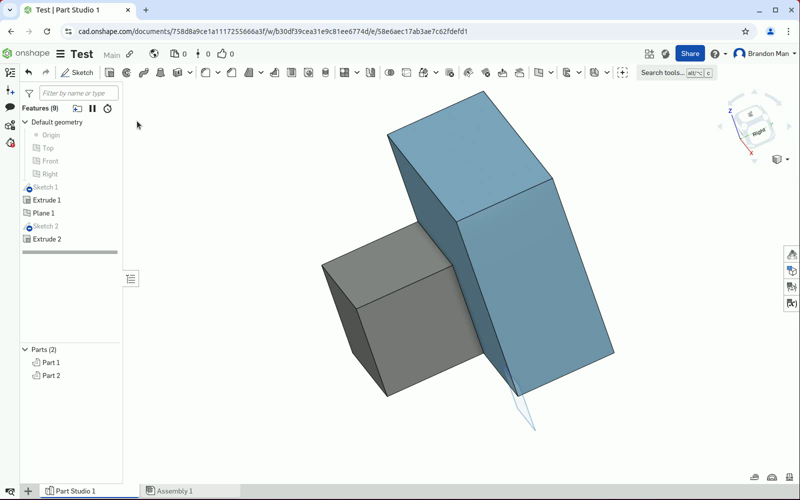
key(right, 2)
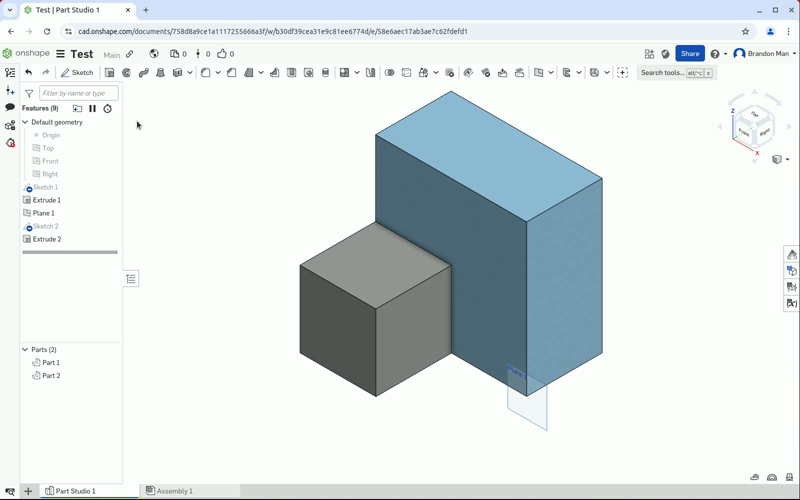
mouse_move(73, 189)
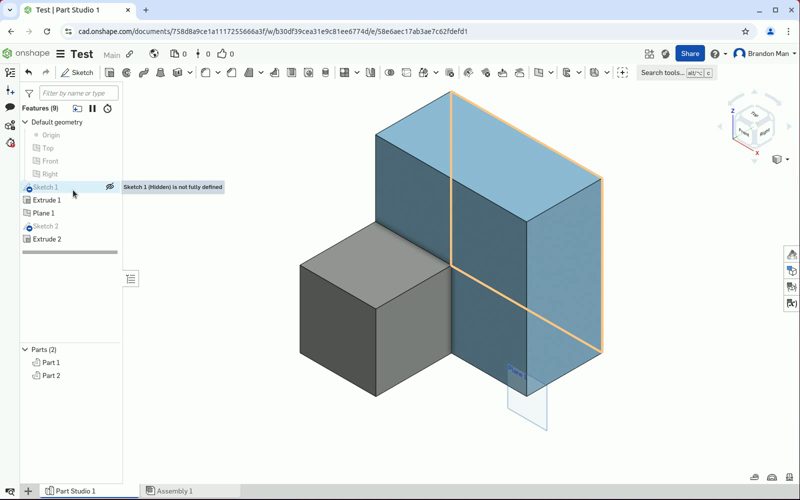
click(73, 189)